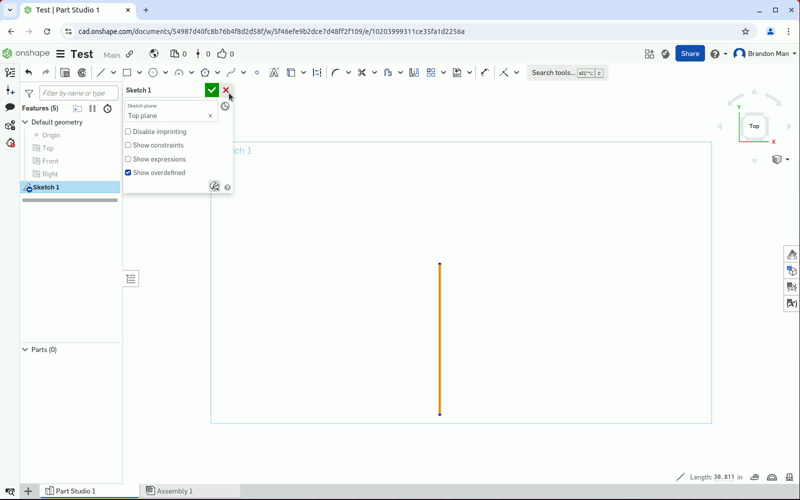
key(shift+h)
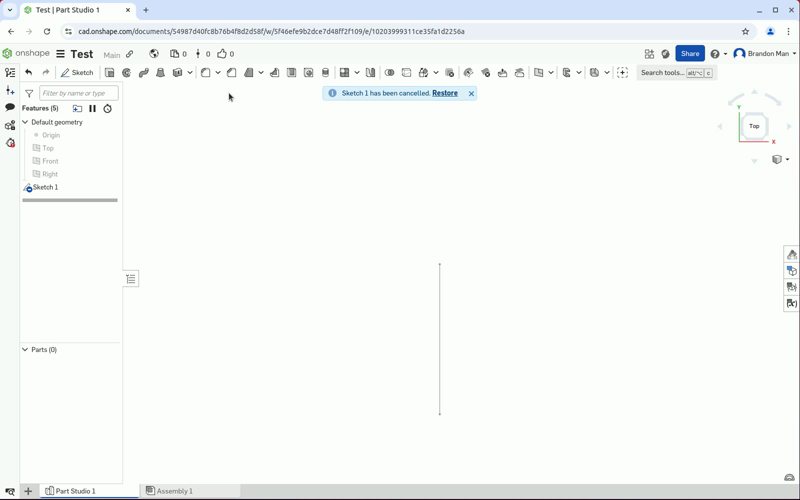
mouse_move(541, 75)
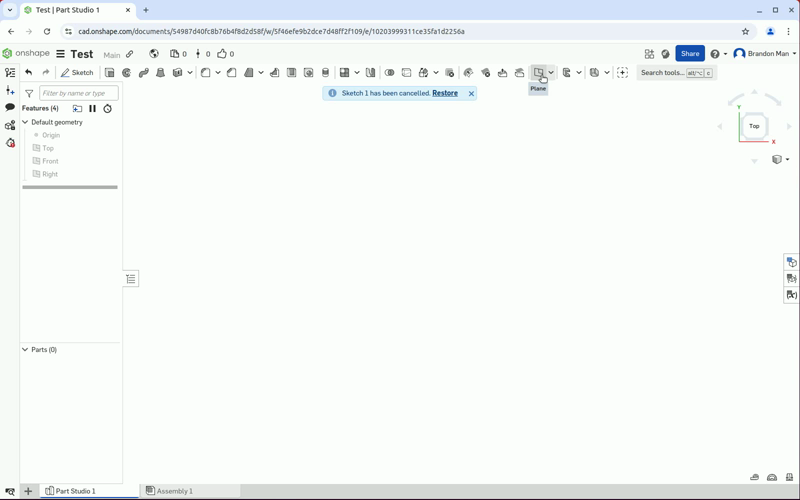
click(541, 75)
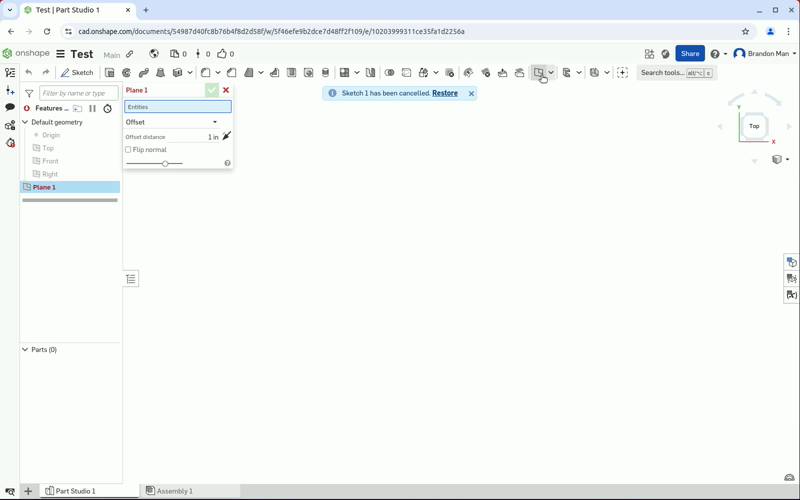
mouse_move(73, 150)
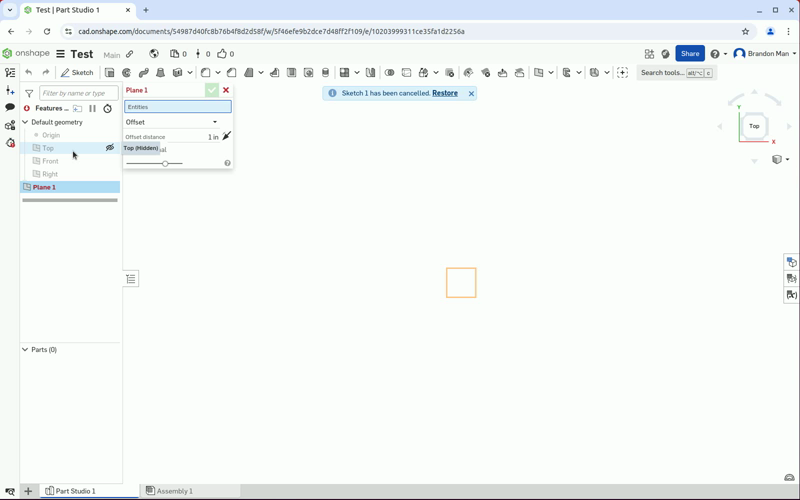
click(73, 150)
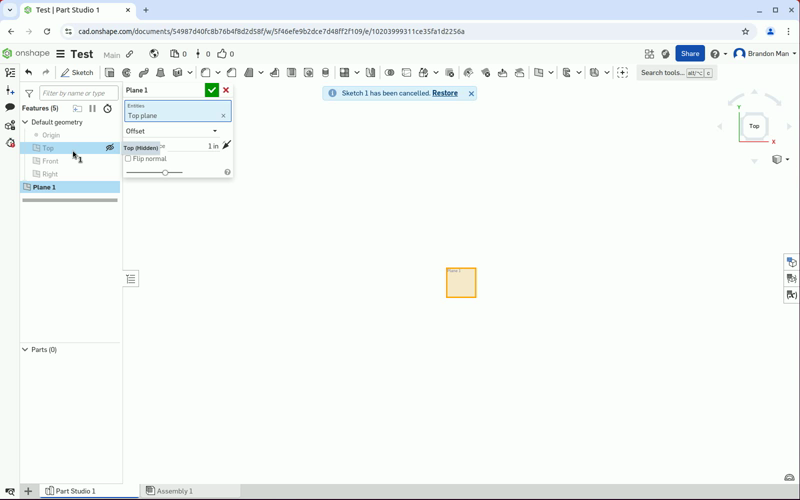
key(tab, 2)
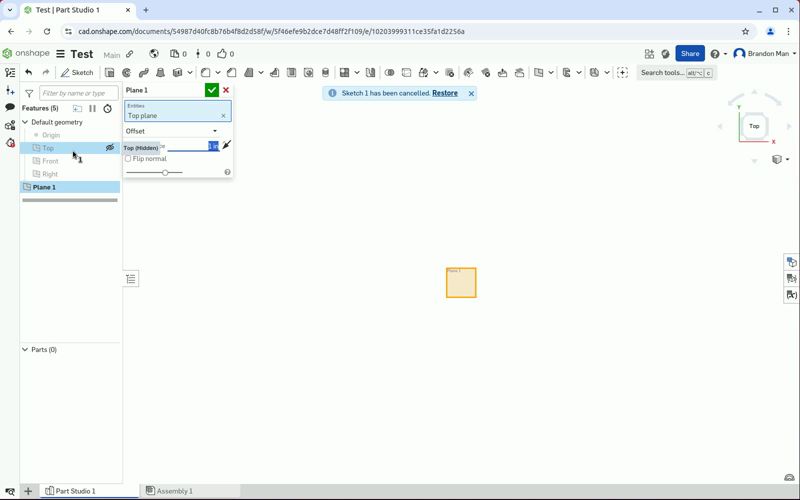
text(22.615)
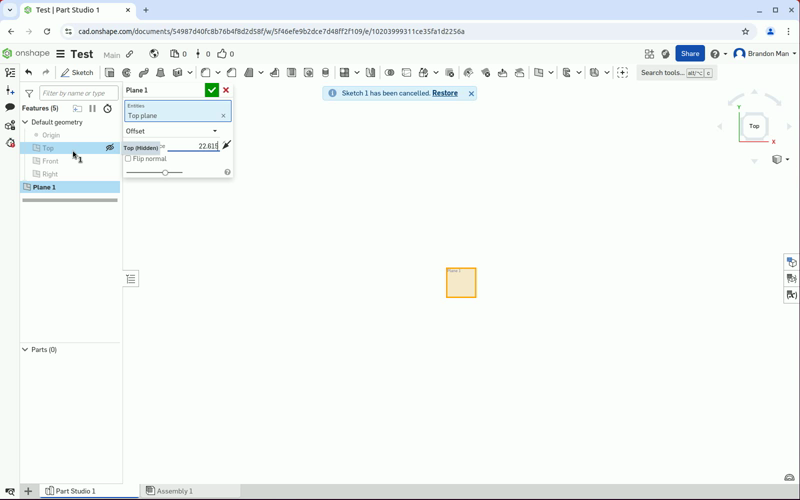
key(enter, 2)
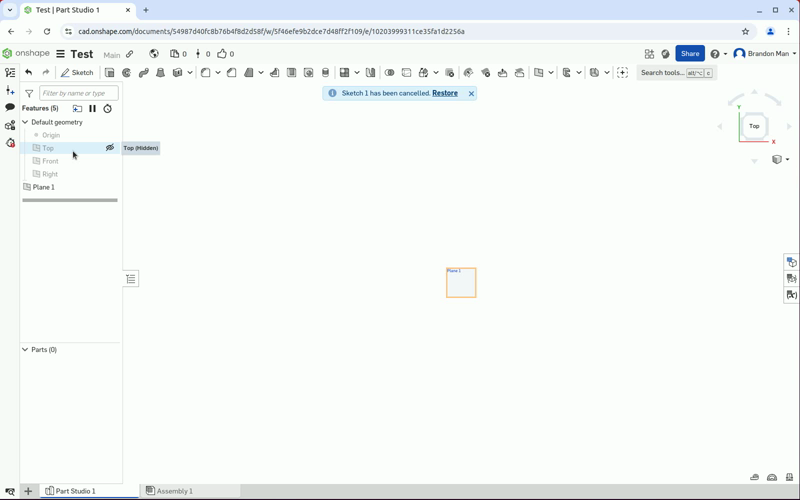
key(shift+s)
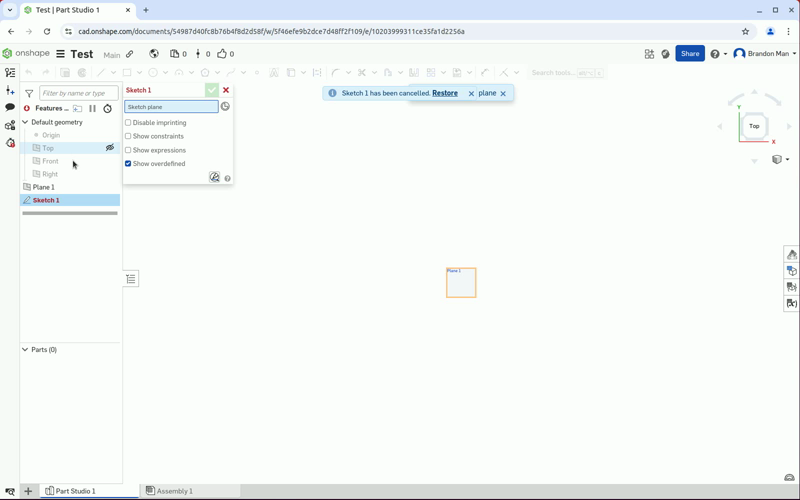
mouse_move(73, 189)
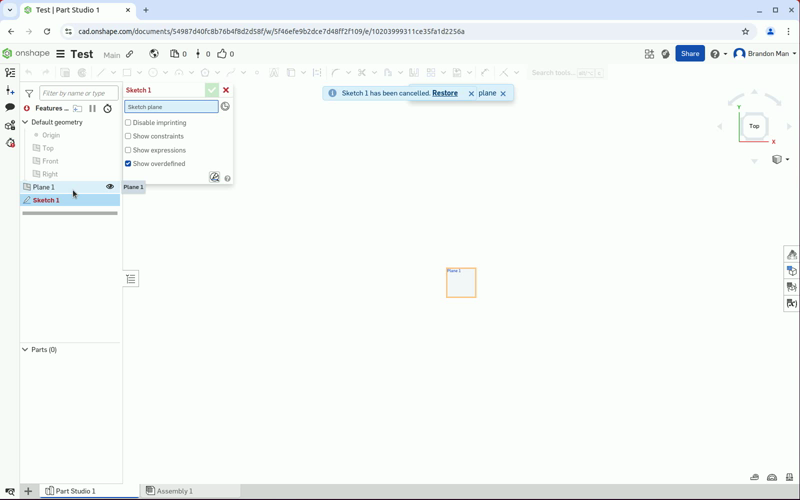
click(73, 189)
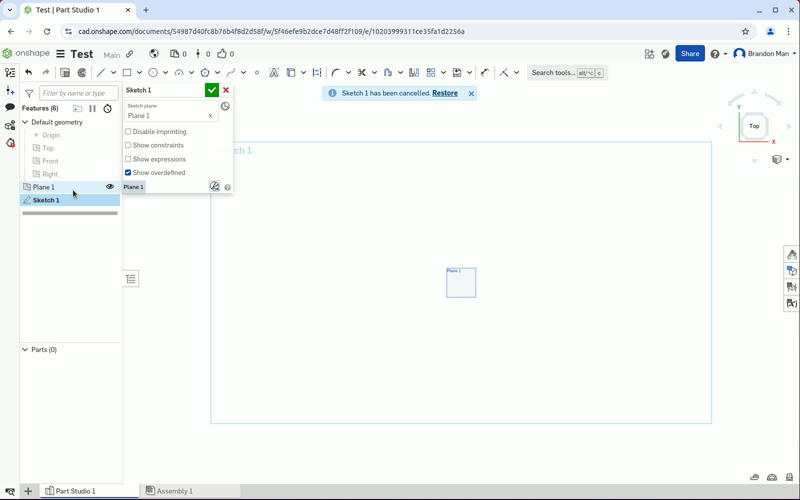
mouse_move(73, 352)
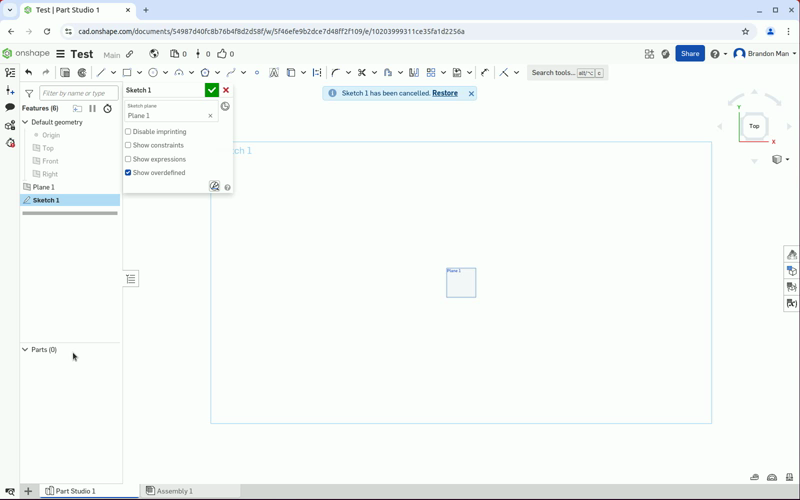
key(y)
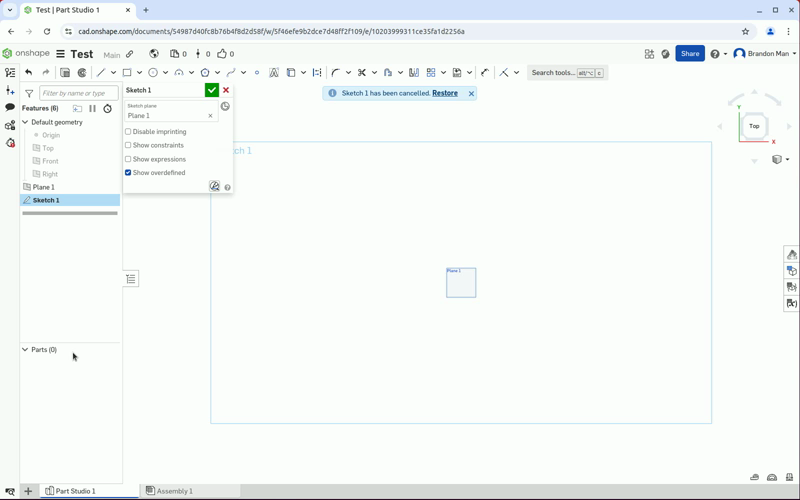
key(l)
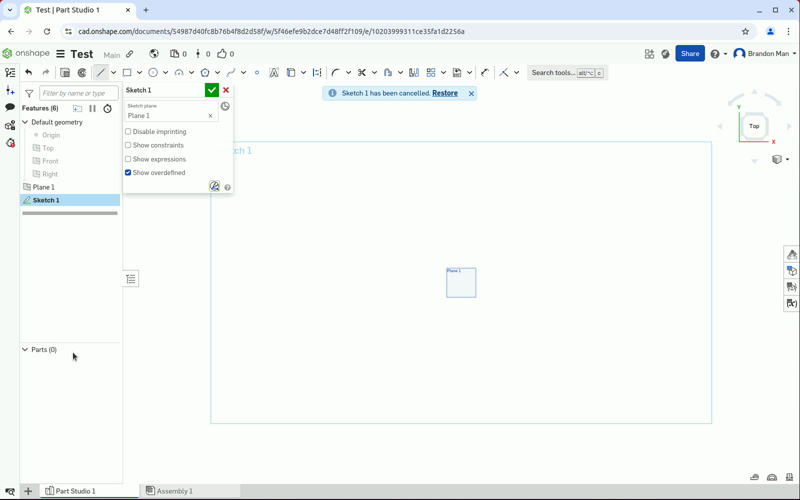
key_down(shift)
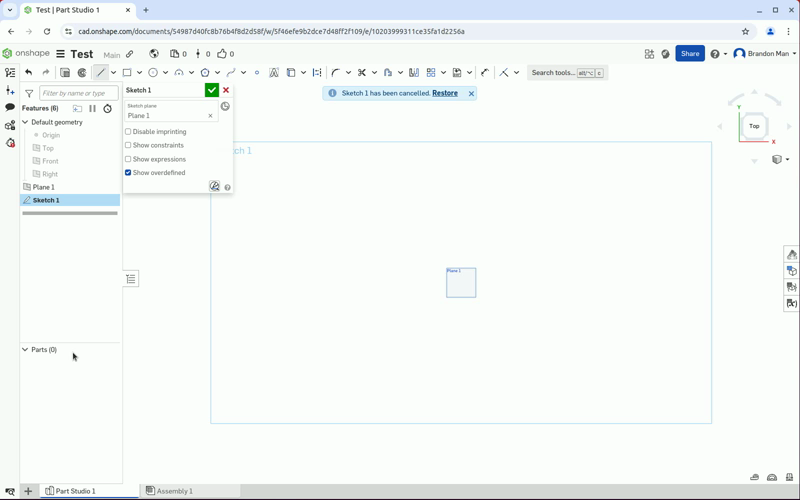
mouse_move(540, 324)
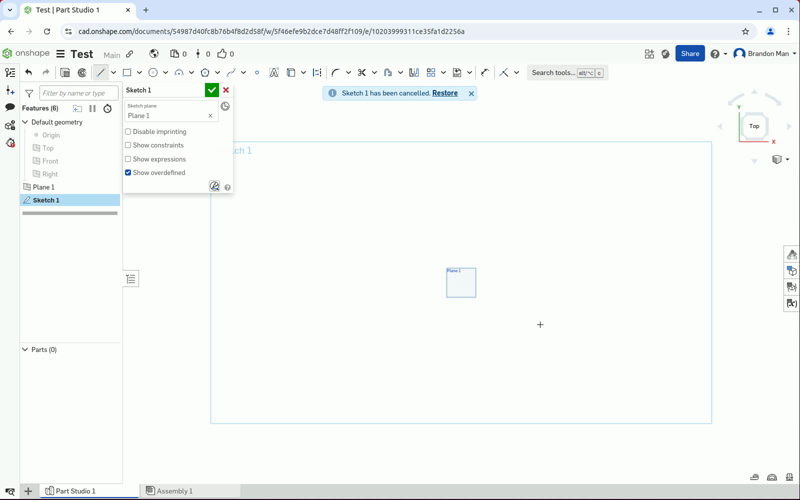
click(540, 324)
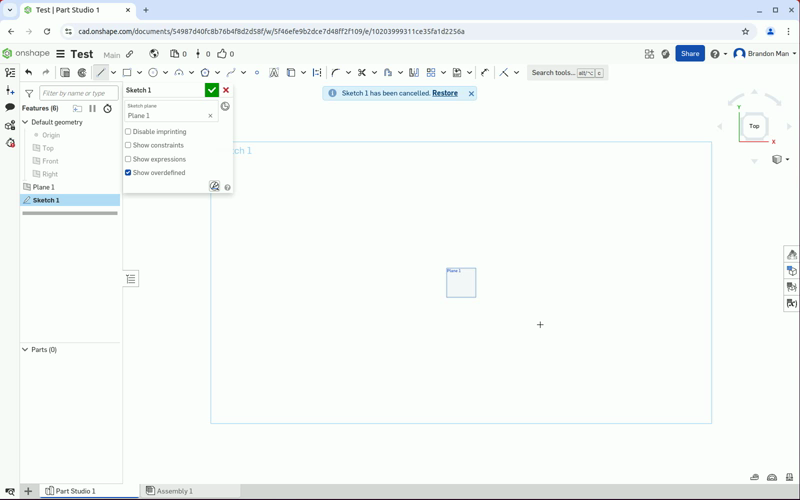
key_up(shift)
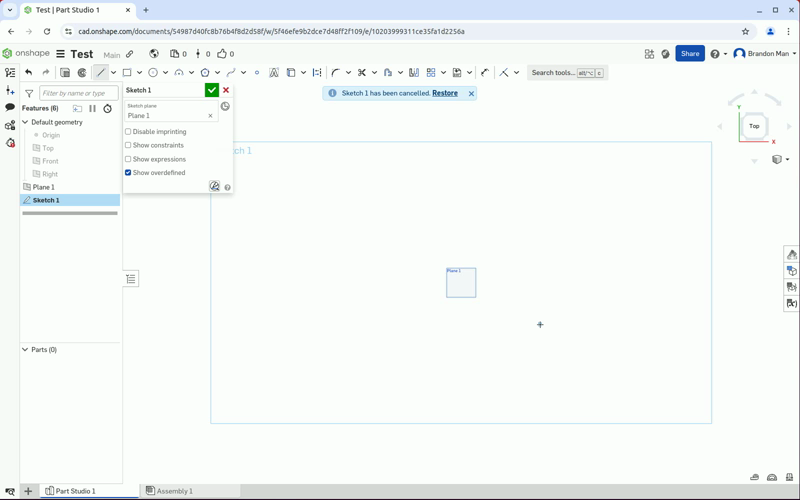
key_down(shift)
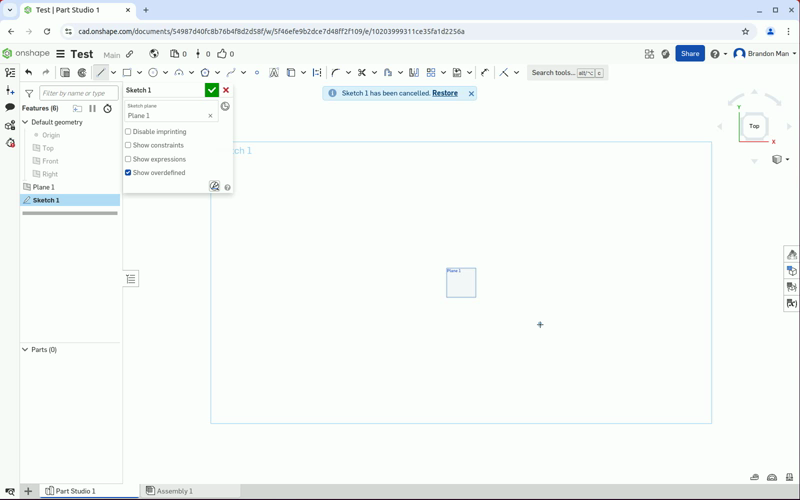
mouse_move(570, 324)
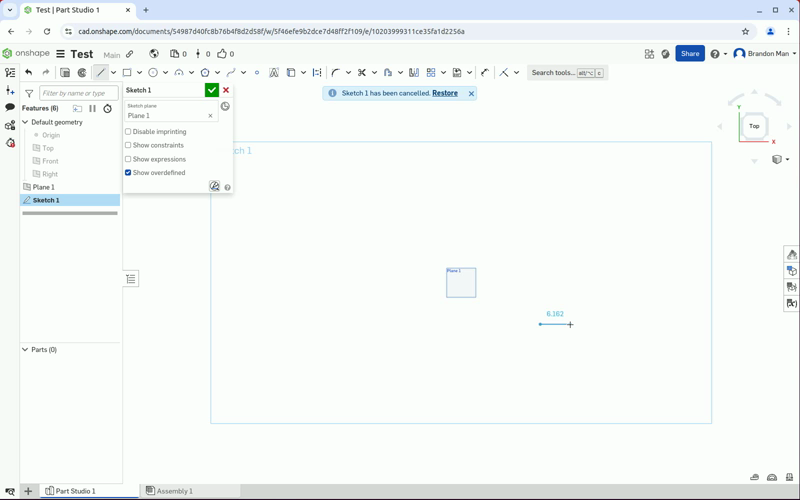
mouse_move(558, 305)
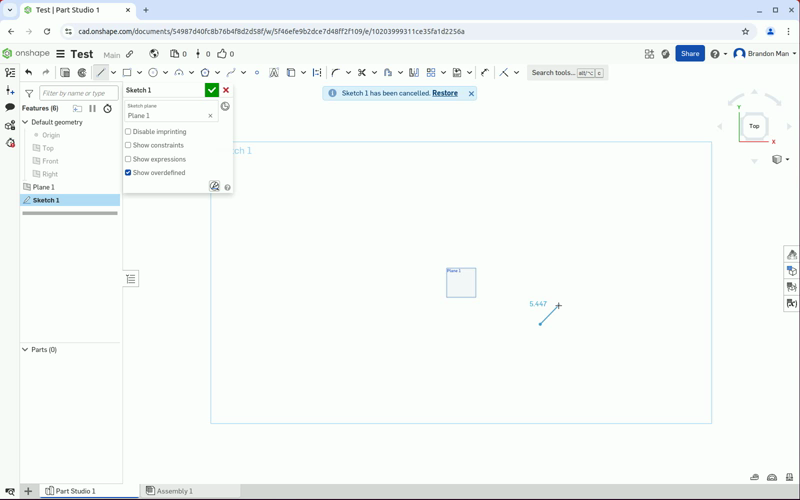
click(558, 305)
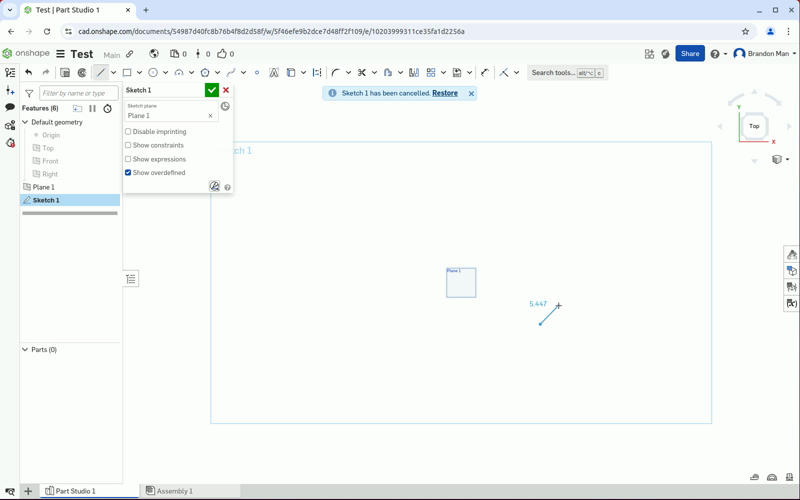
key_up(shift)
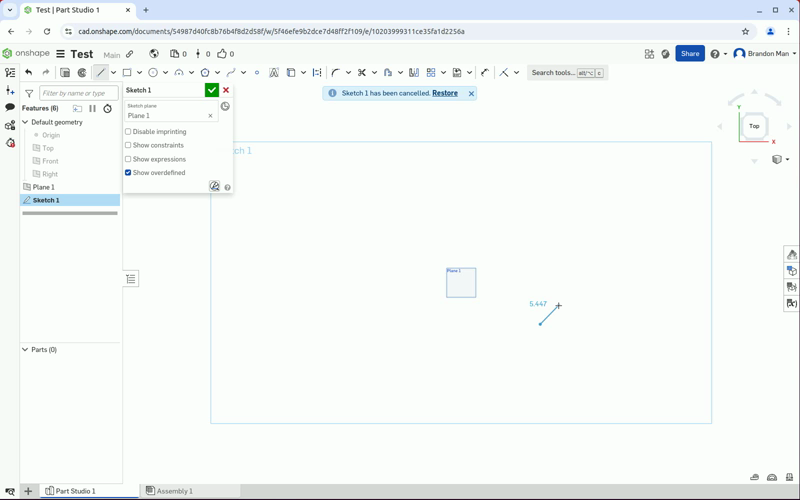
key_down(shift)
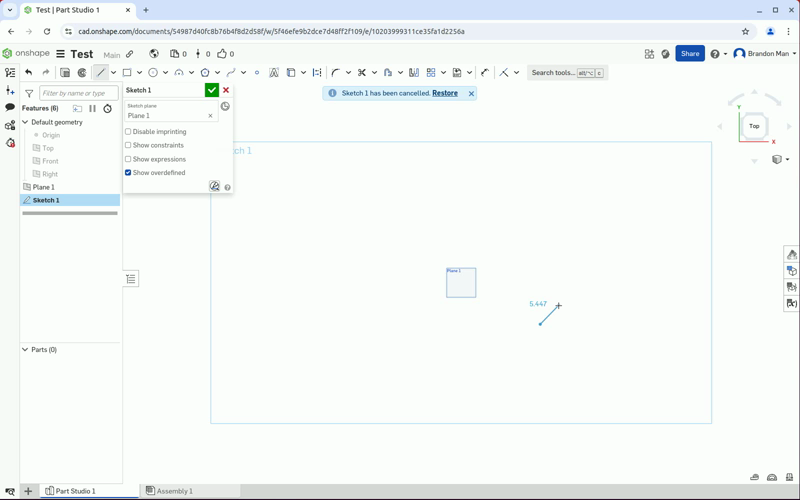
mouse_move(588, 305)
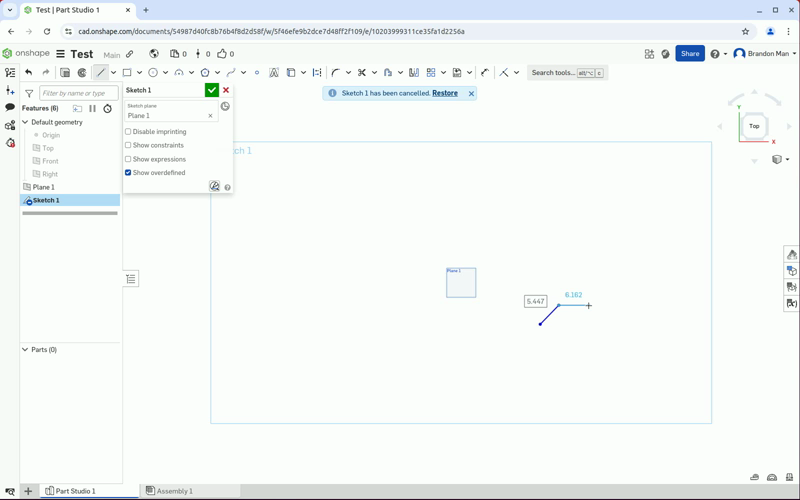
mouse_move(558, 272)
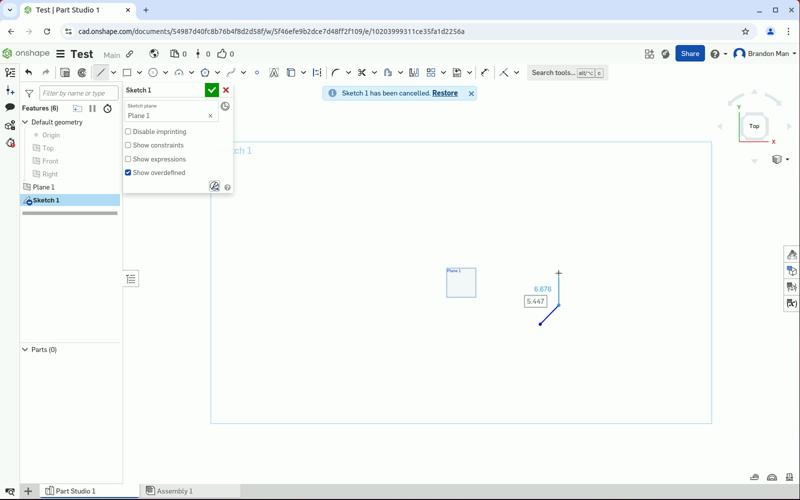
click(558, 272)
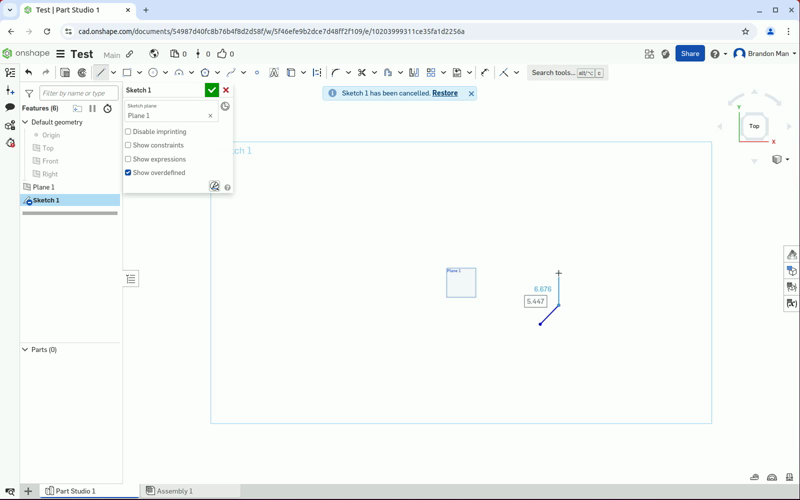
key_up(shift)
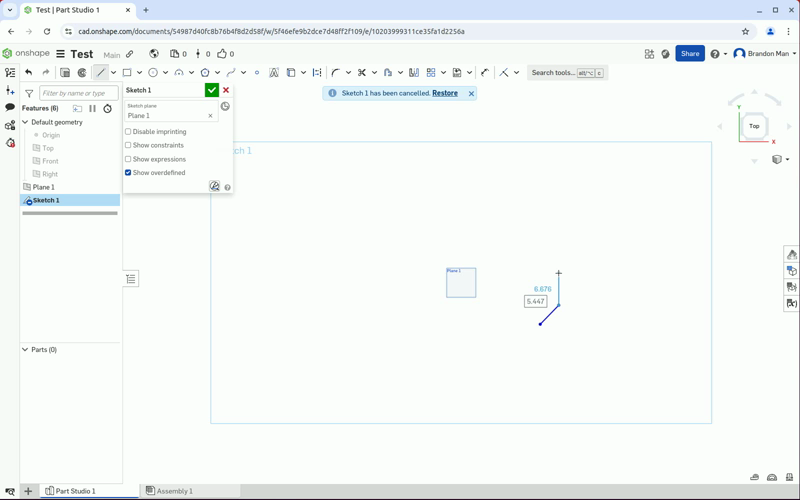
key_down(shift)
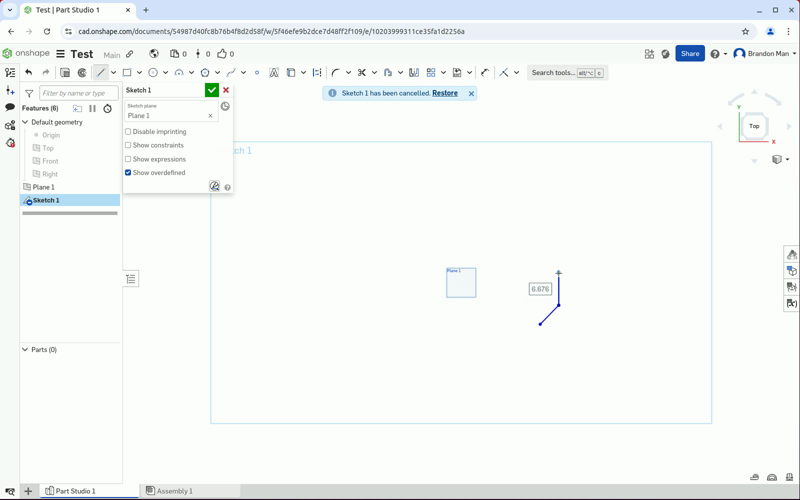
mouse_move(588, 272)
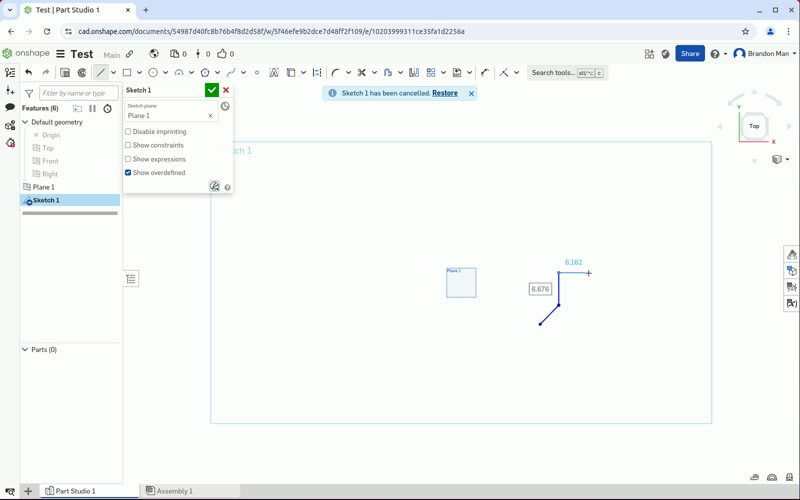
mouse_move(540, 254)
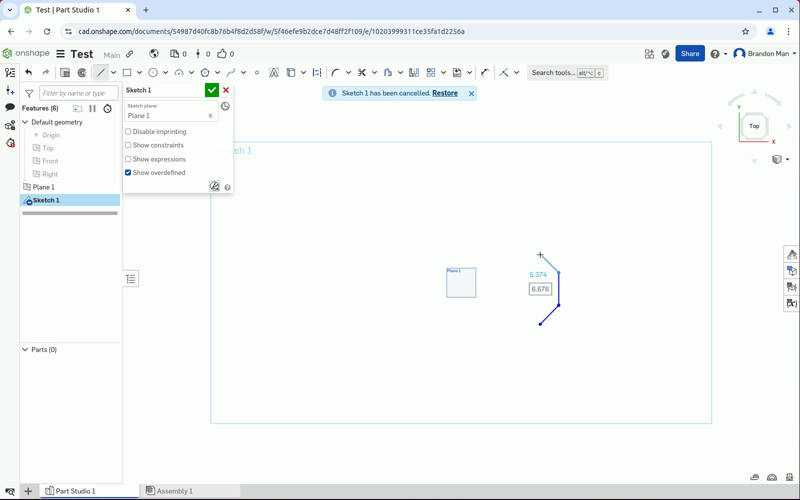
click(540, 254)
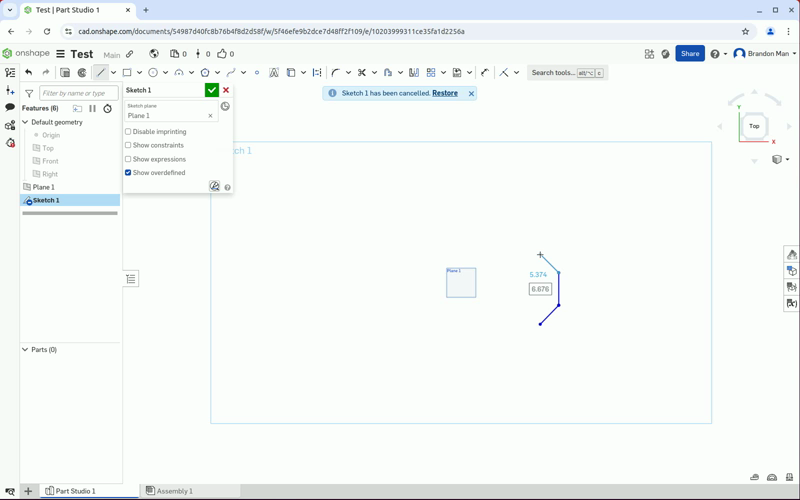
key_up(shift)
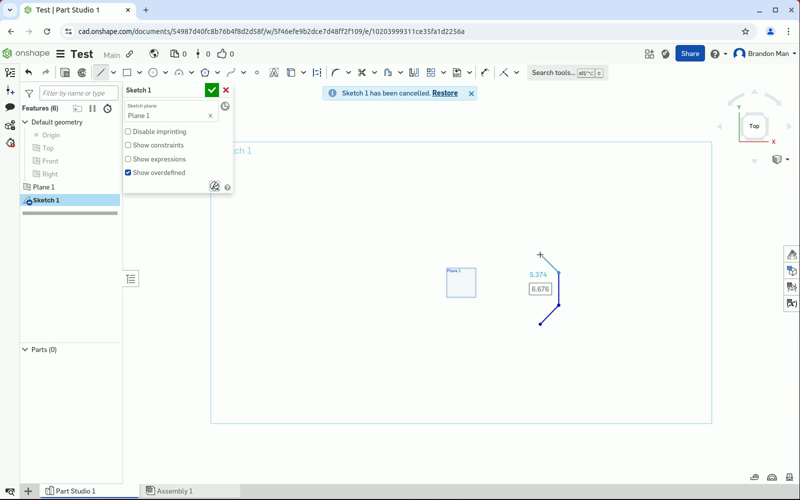
key_down(shift)
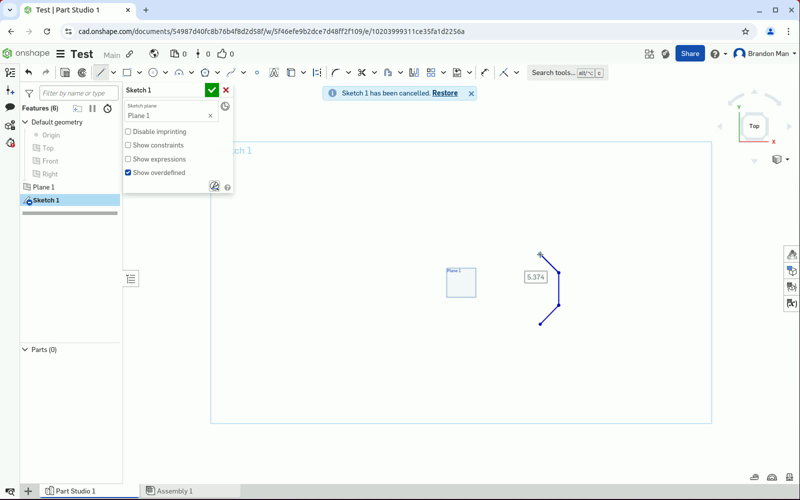
mouse_move(540, 324)
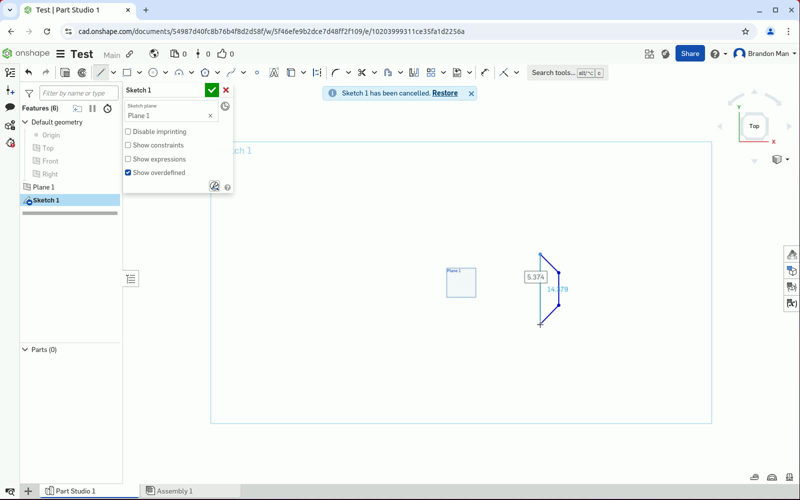
key_up(shift)
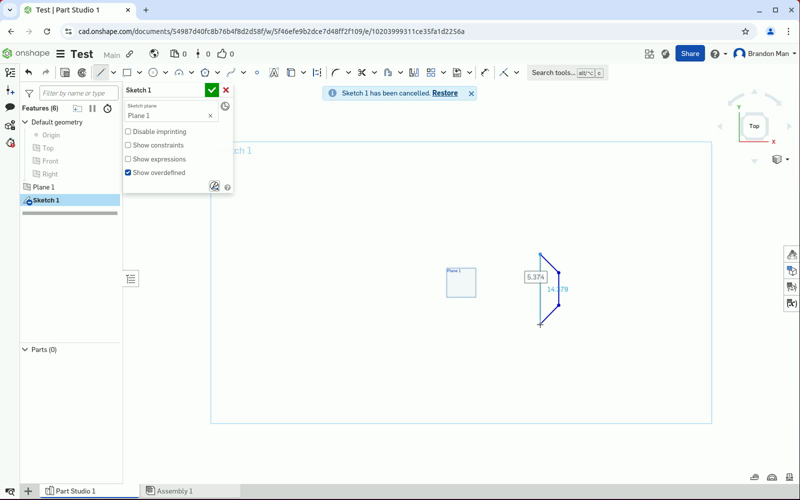
click(540, 324)
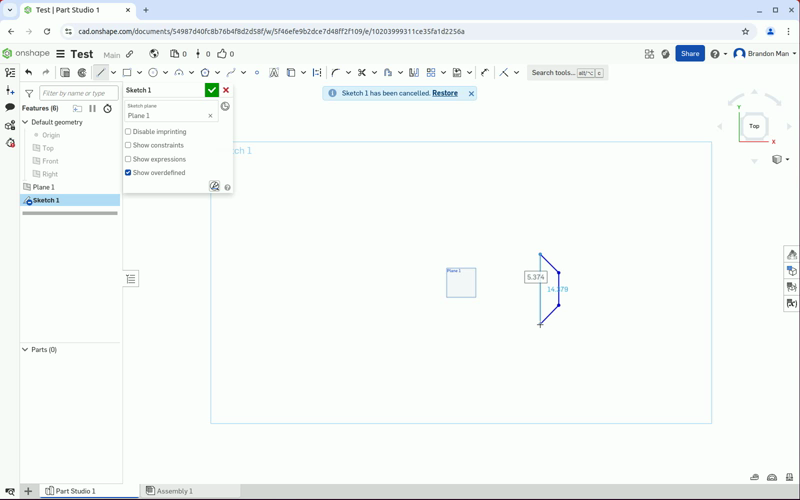
key(esc)
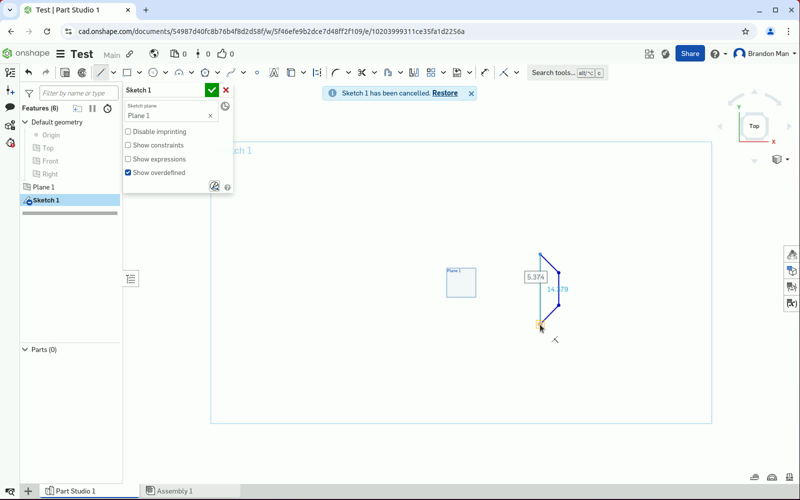
mouse_move(556, 274)
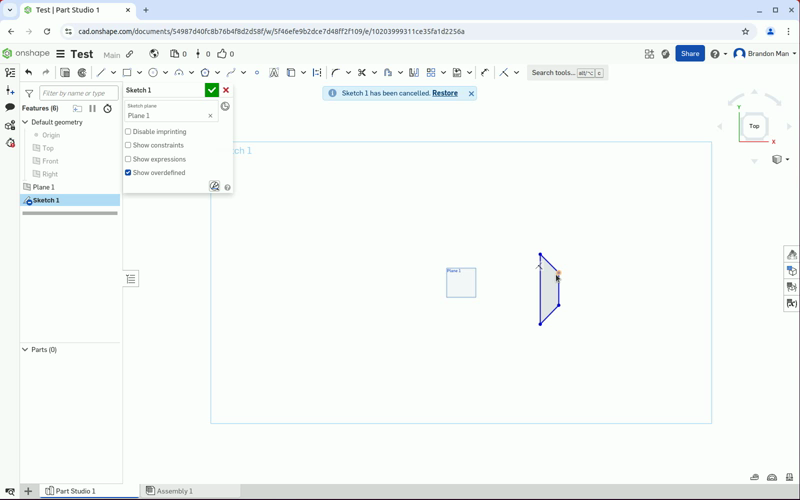
scroll(6)
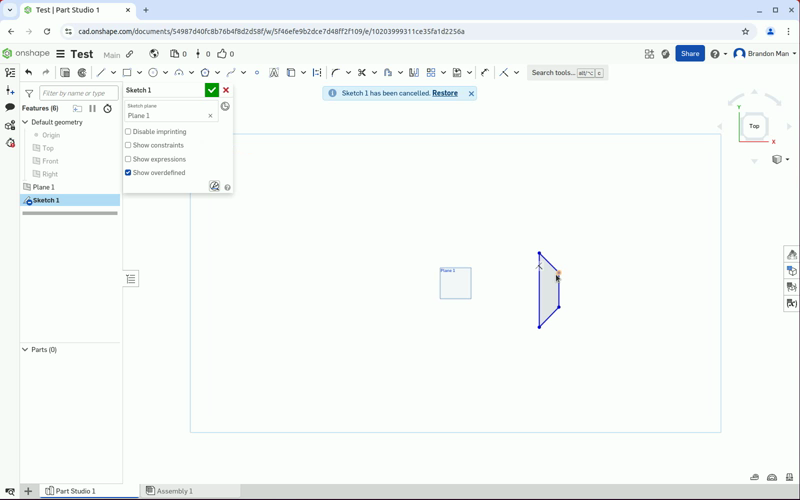
scroll(6)
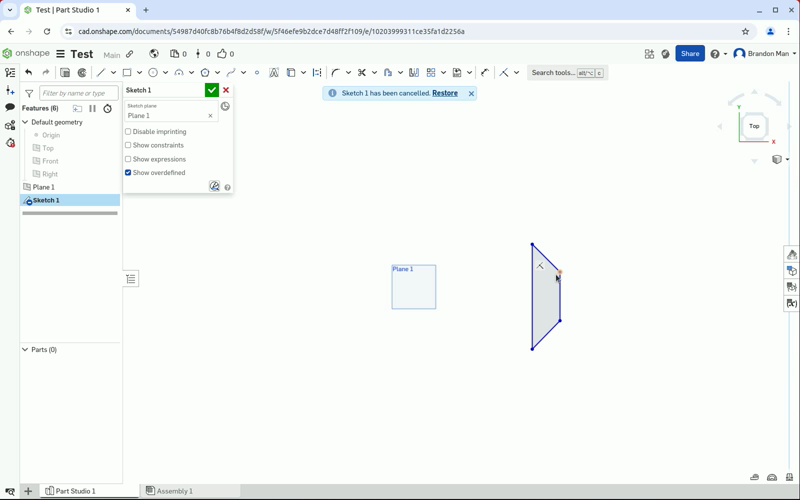
scroll(6)
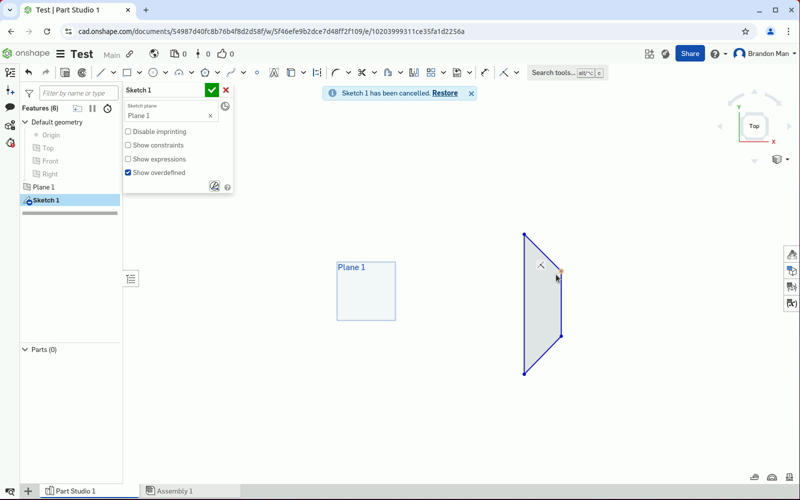
scroll(6)
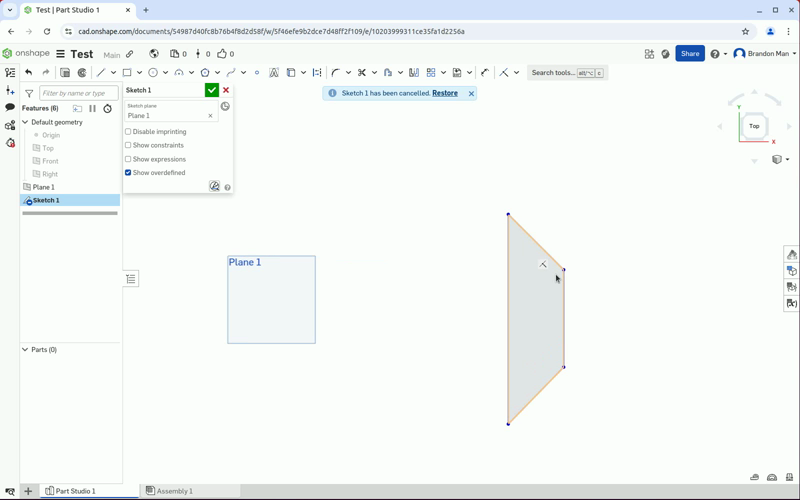
scroll(6)
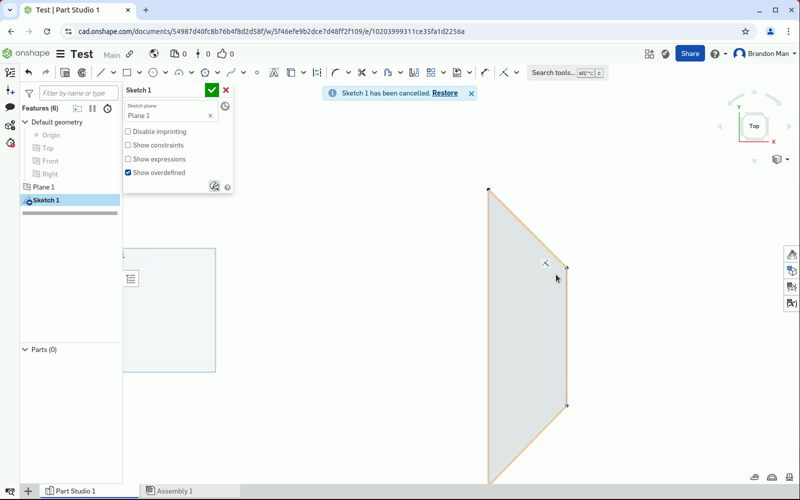
scroll(6)
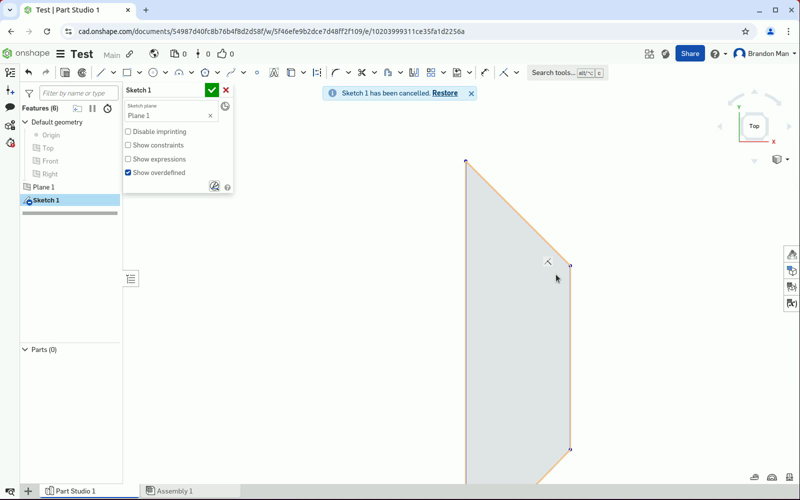
scroll(6)
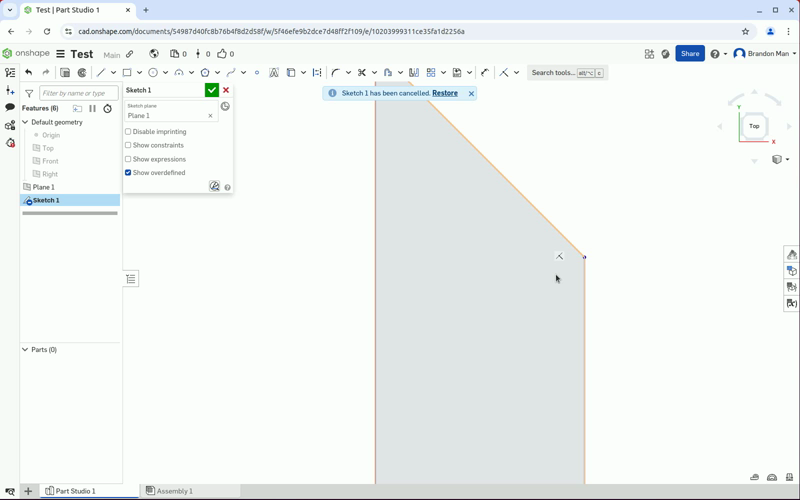
click(556, 274)
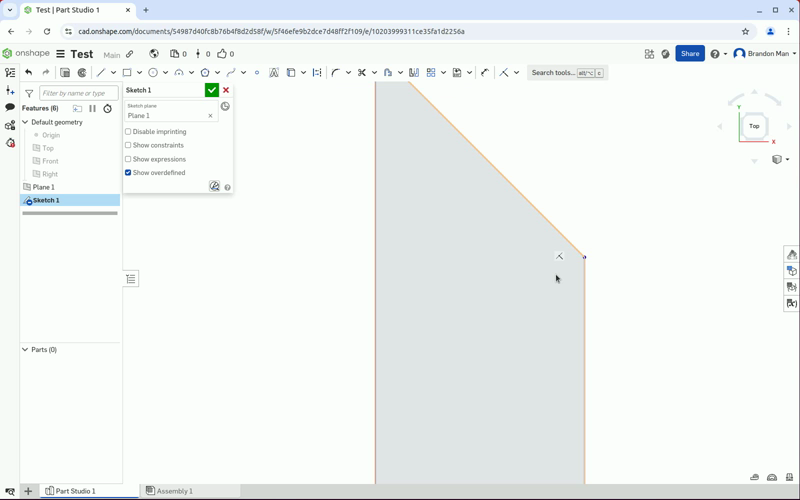
scroll(-6)
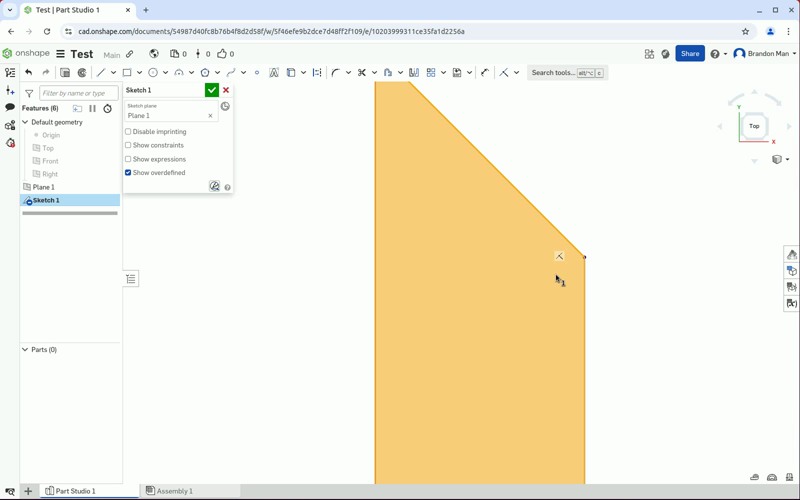
scroll(-6)
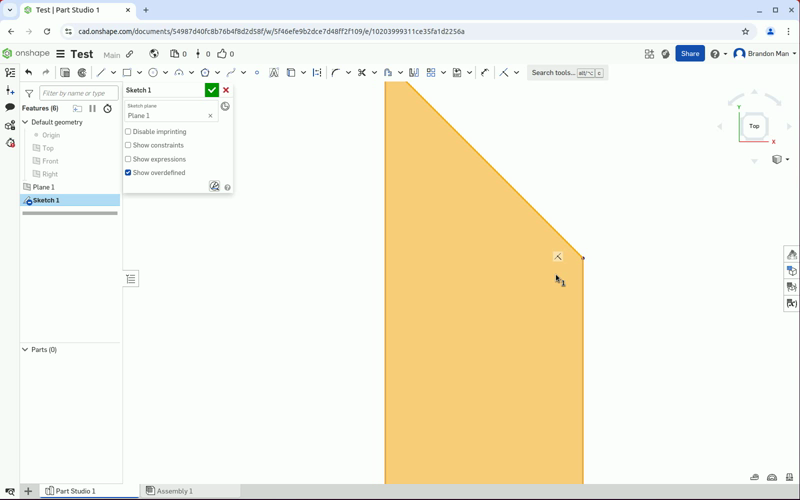
scroll(-6)
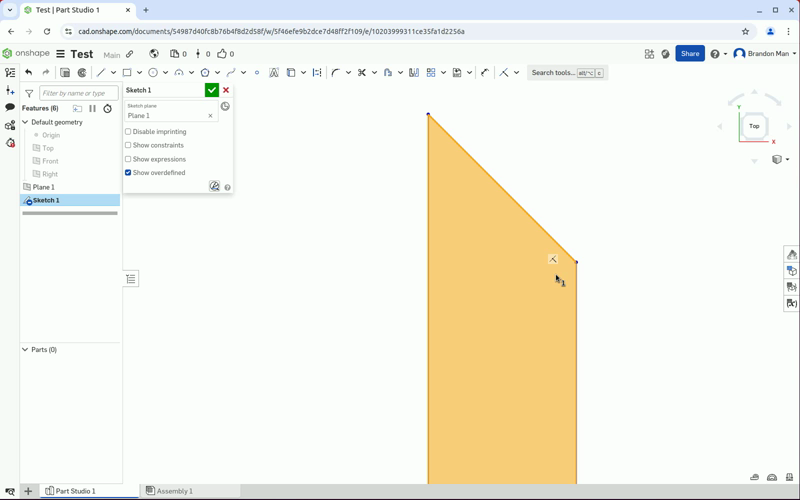
scroll(-6)
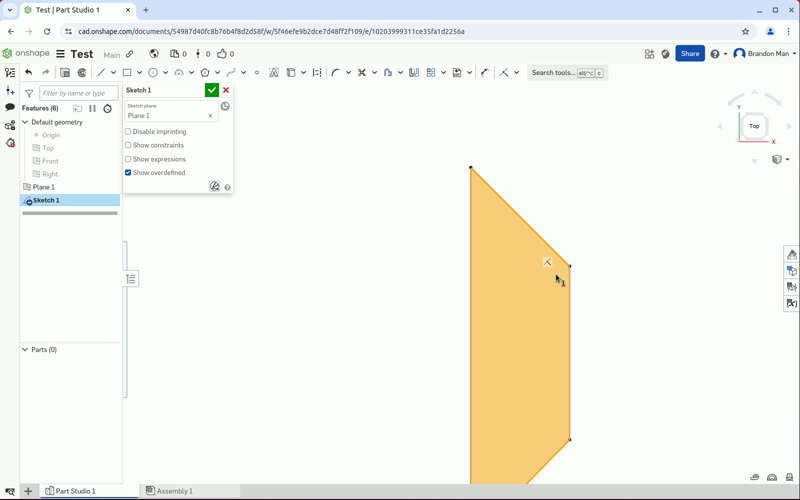
scroll(-6)
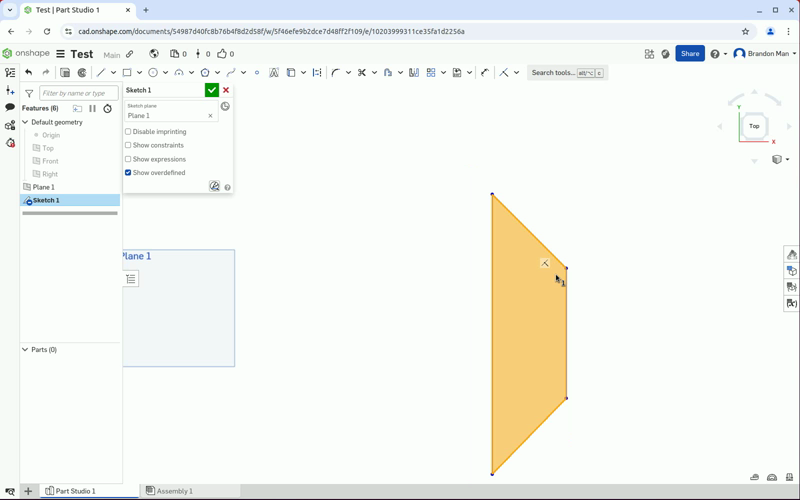
scroll(-6)
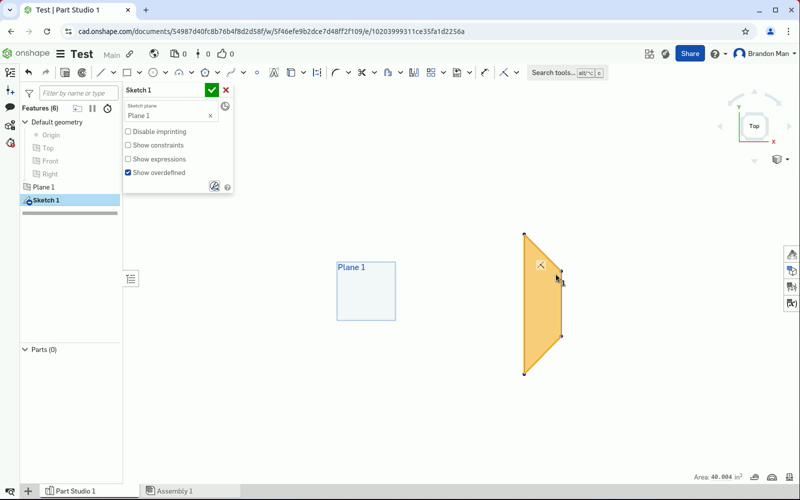
scroll(-6)
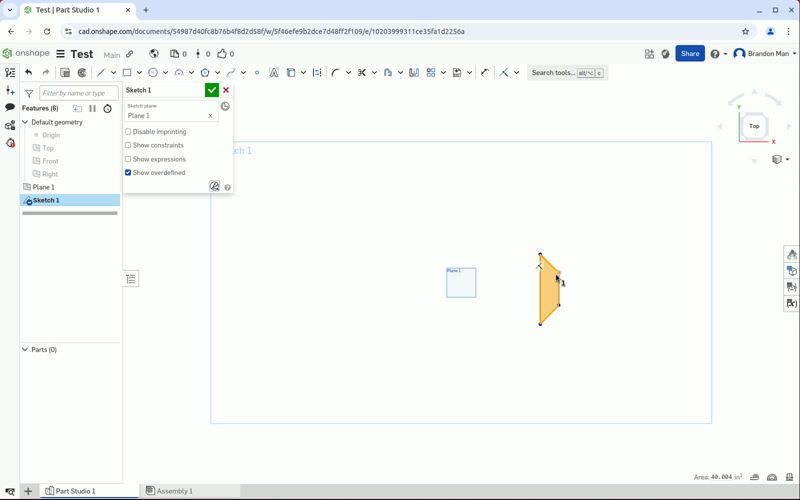
mouse_move(73, 352)
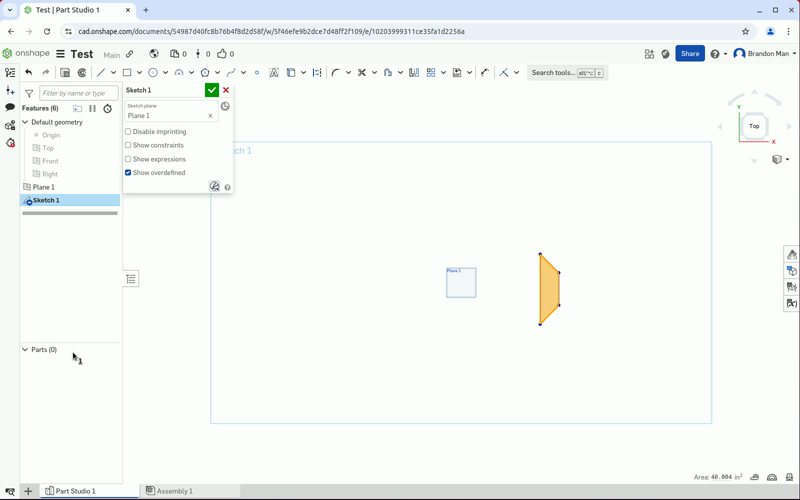
key(shift+y)
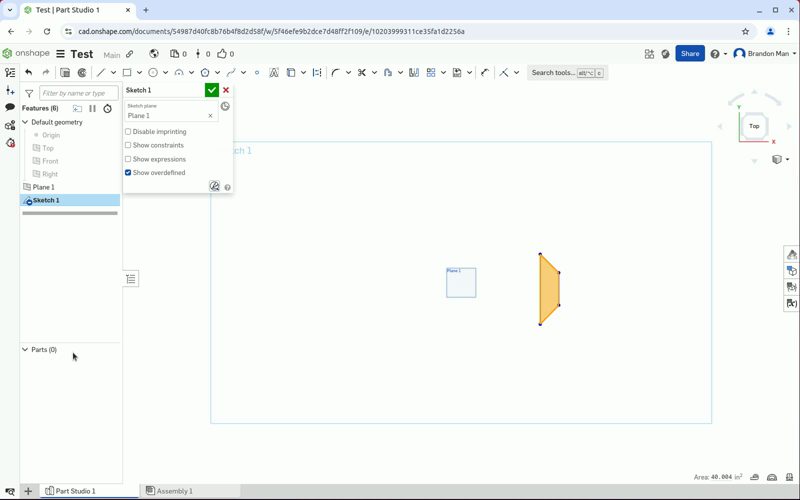
key(shift+e)
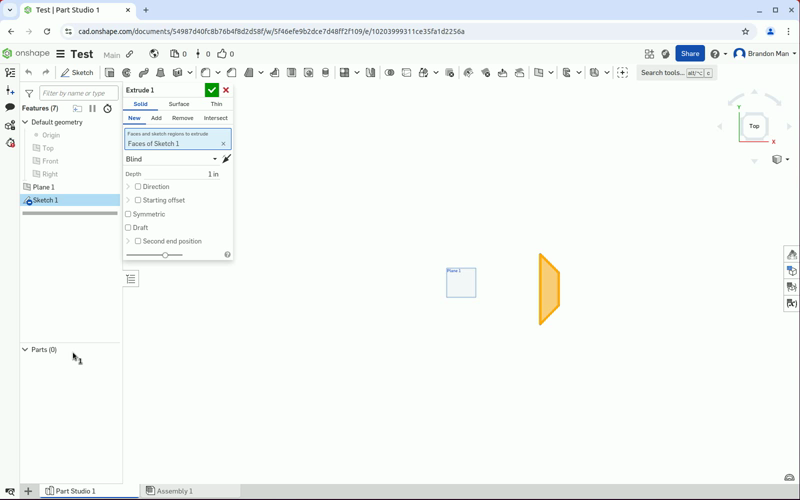
mouse_move(143, 106)
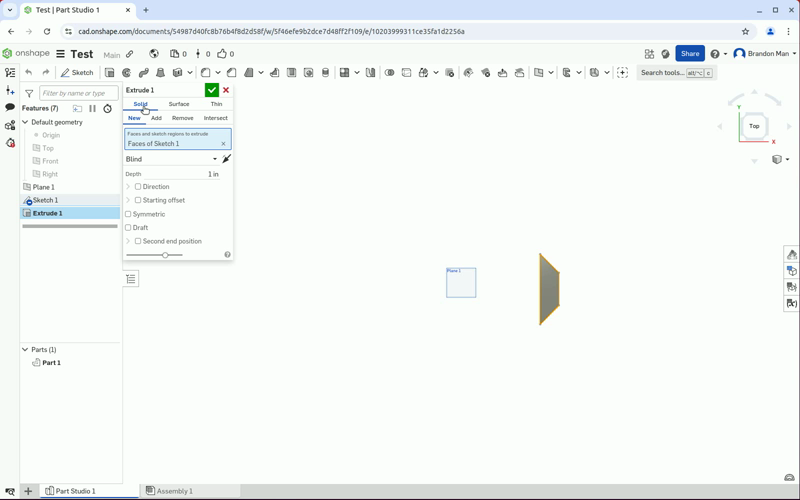
click(143, 106)
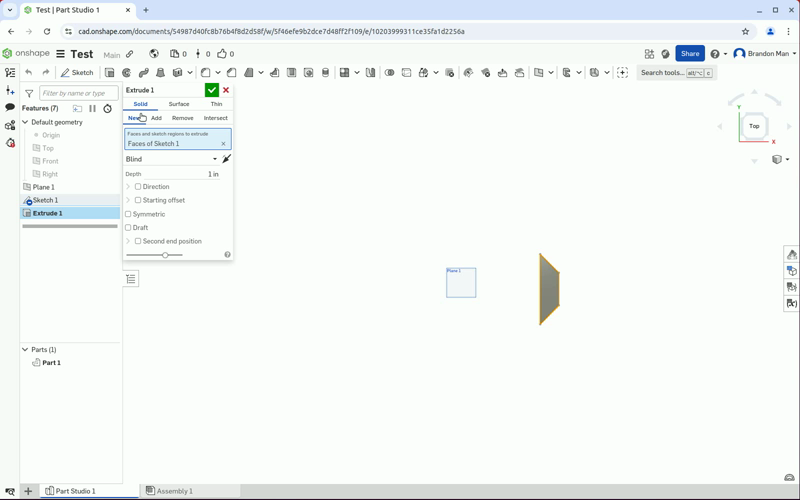
mouse_move(137, 120)
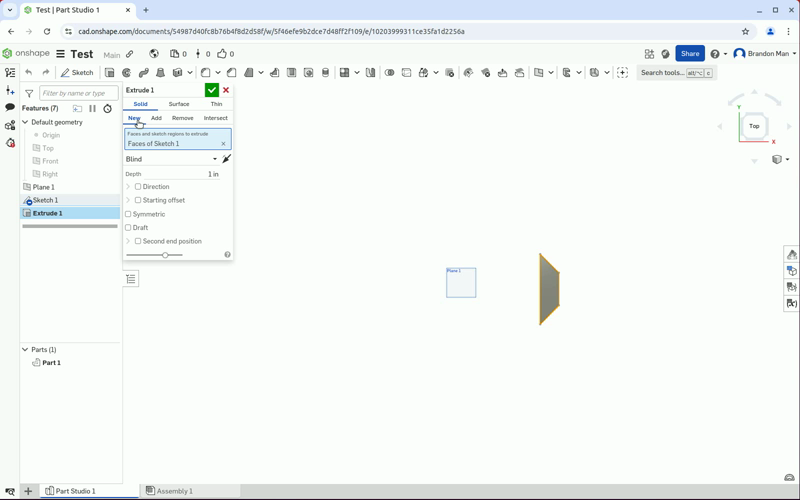
click(137, 120)
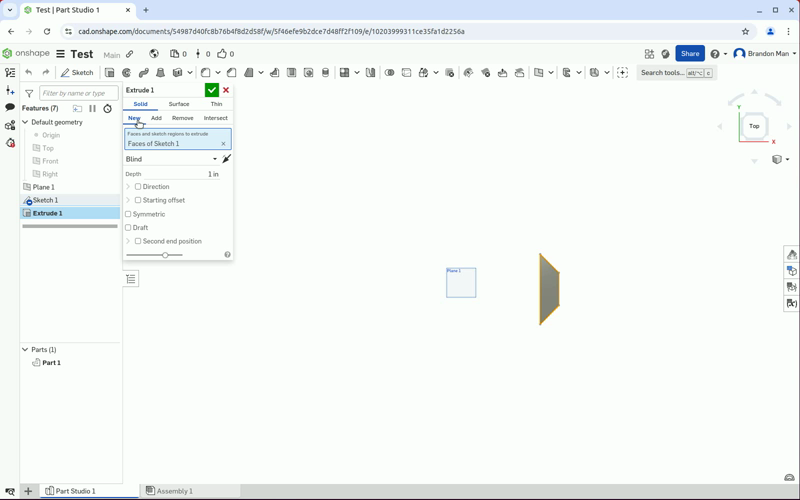
key(tab, 4)
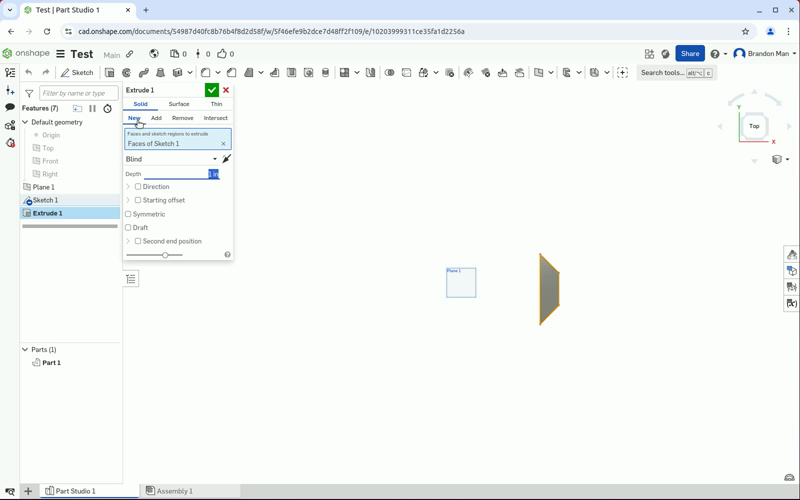
text(0.481)
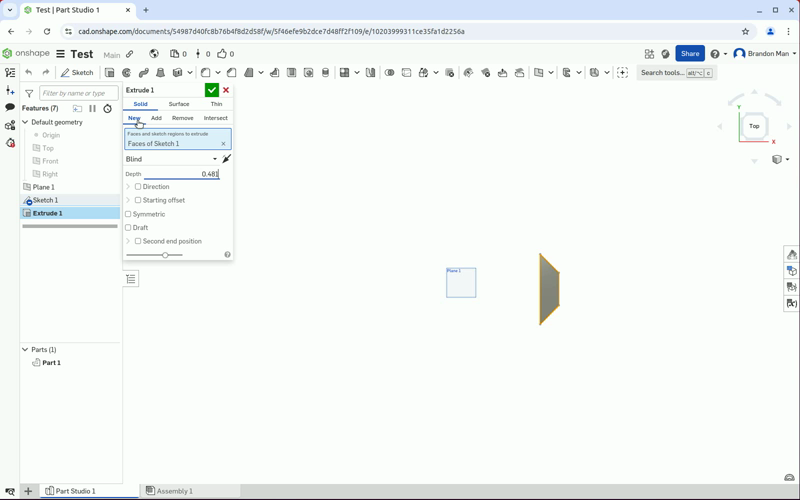
key(enter)
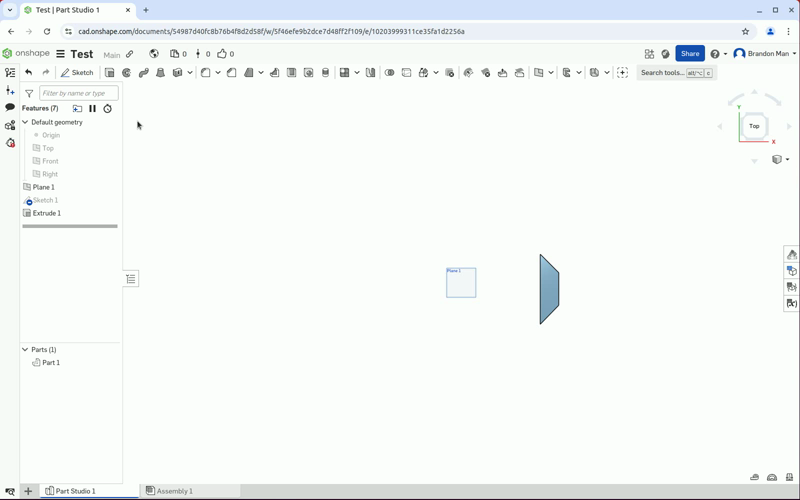
key(shift+h)
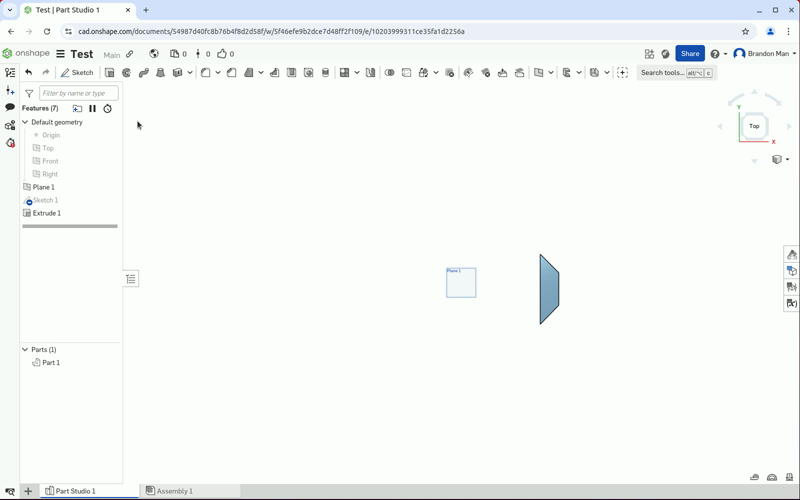
key(shift+h)
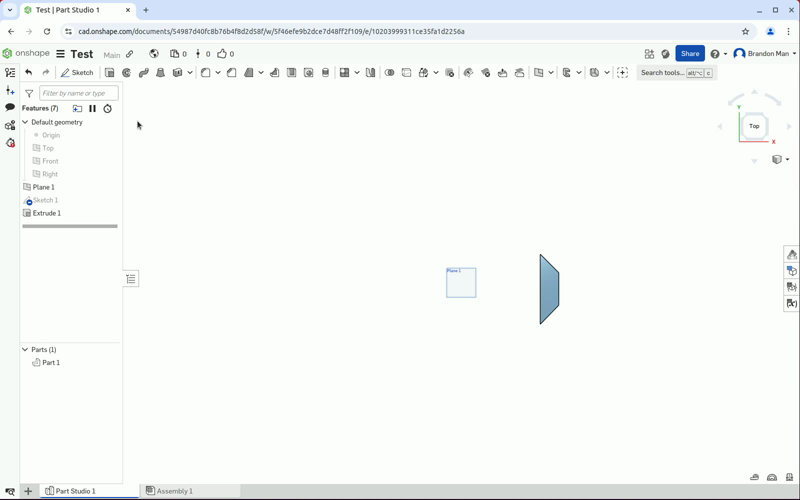
mouse_move(73, 189)
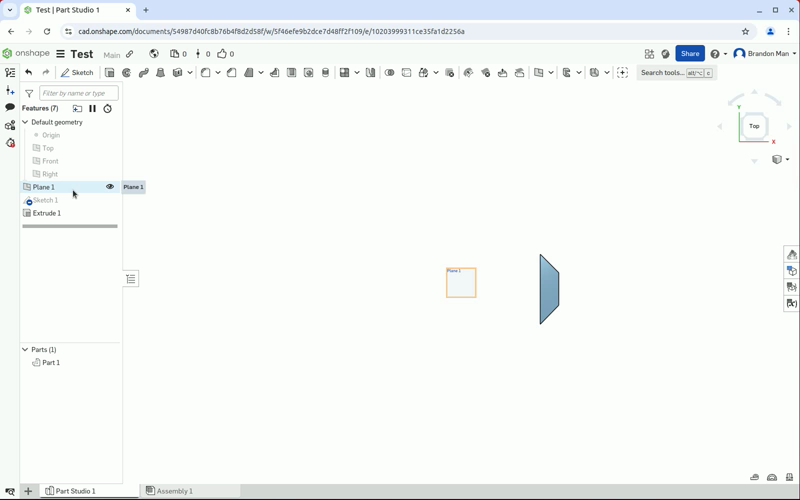
click(73, 189)
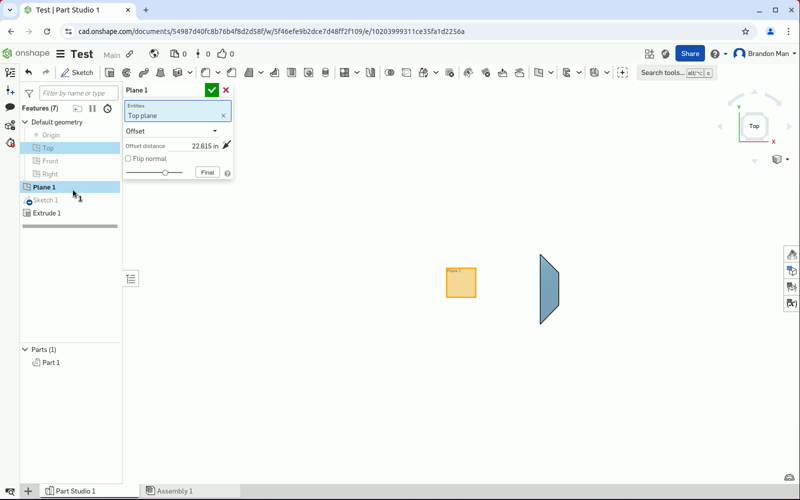
mouse_move(229, 92)
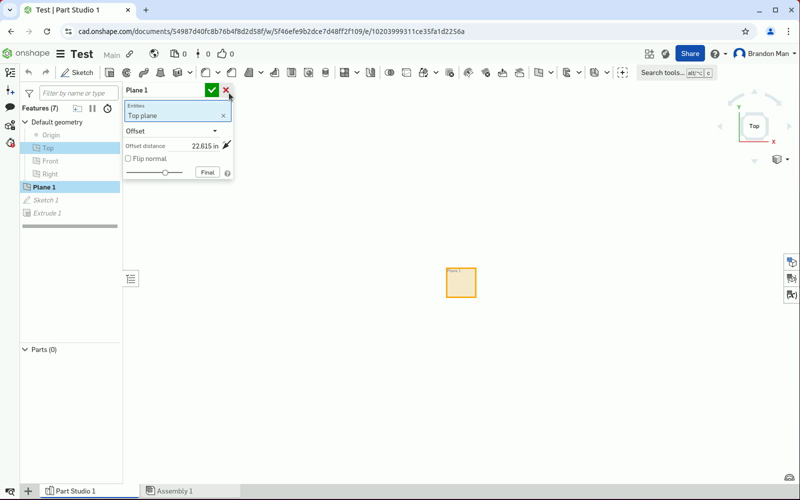
click(229, 92)
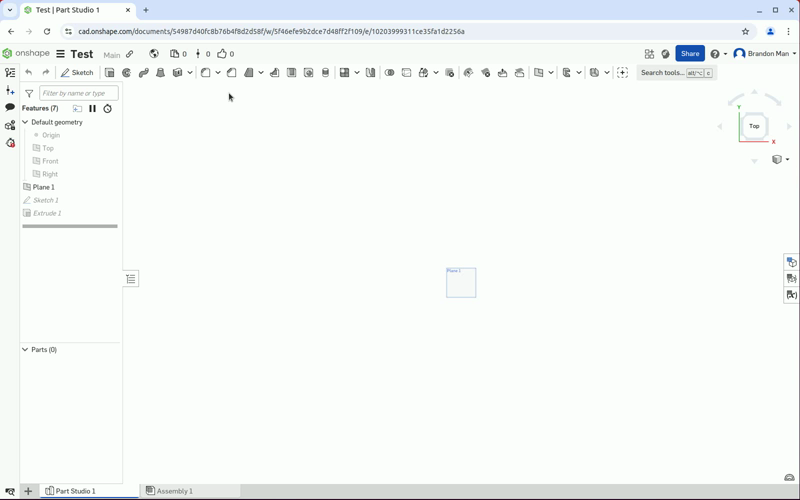
key(shift+s)
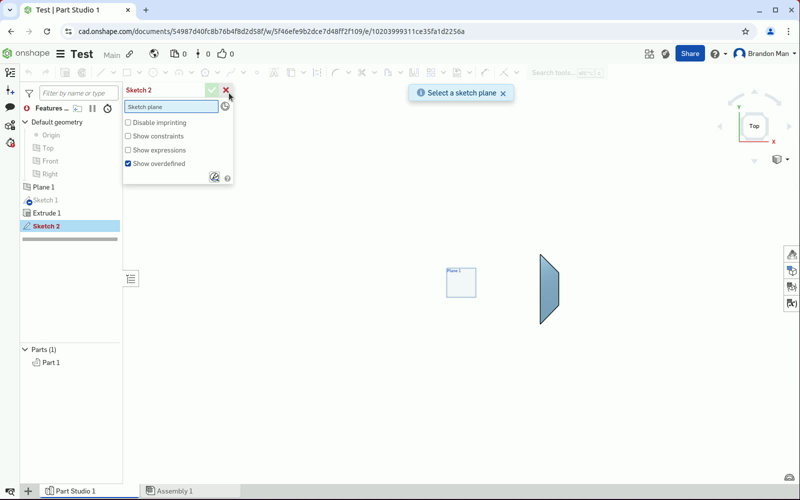
mouse_move(73, 189)
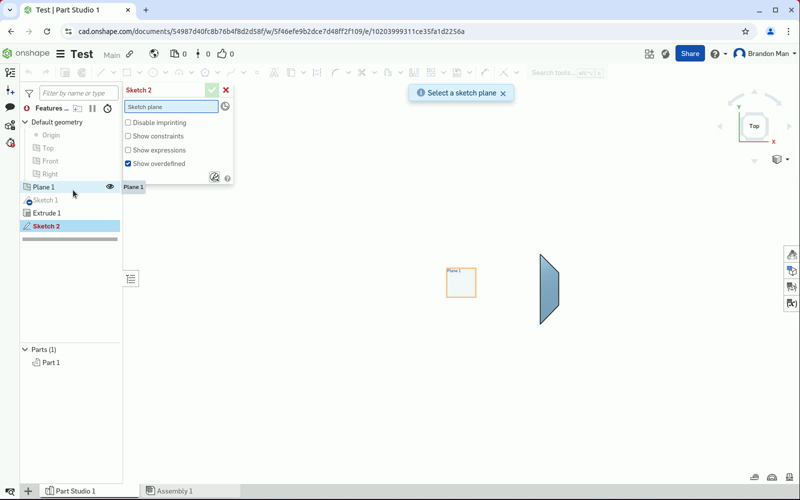
click(73, 189)
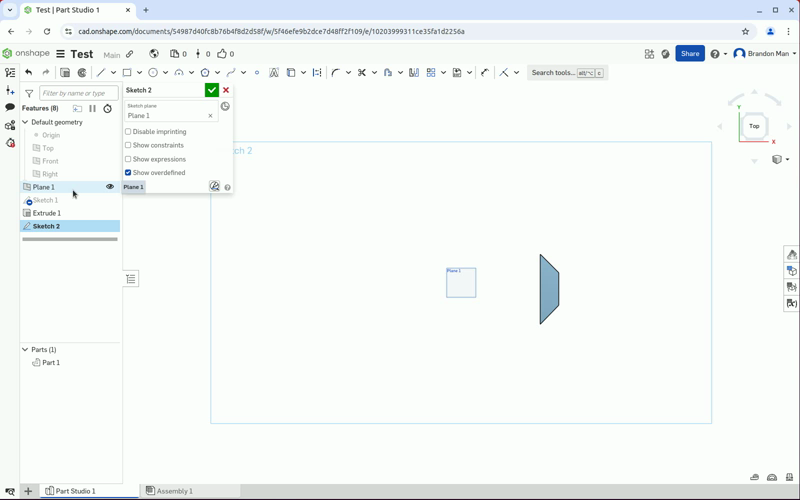
mouse_move(73, 352)
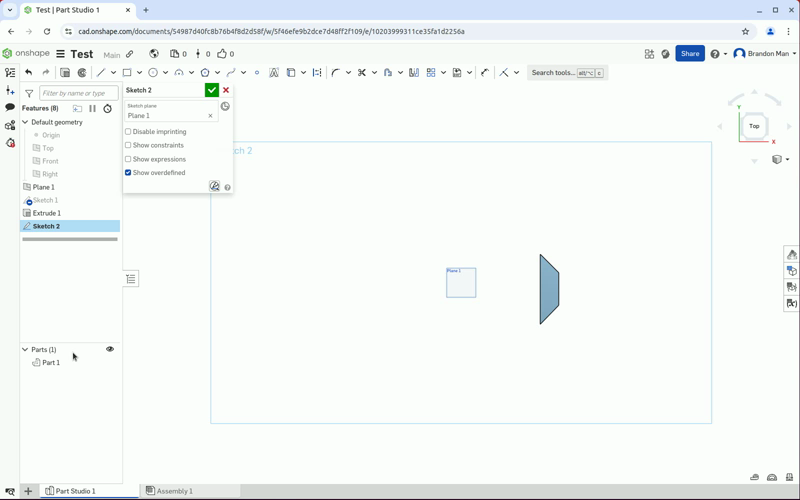
key(y)
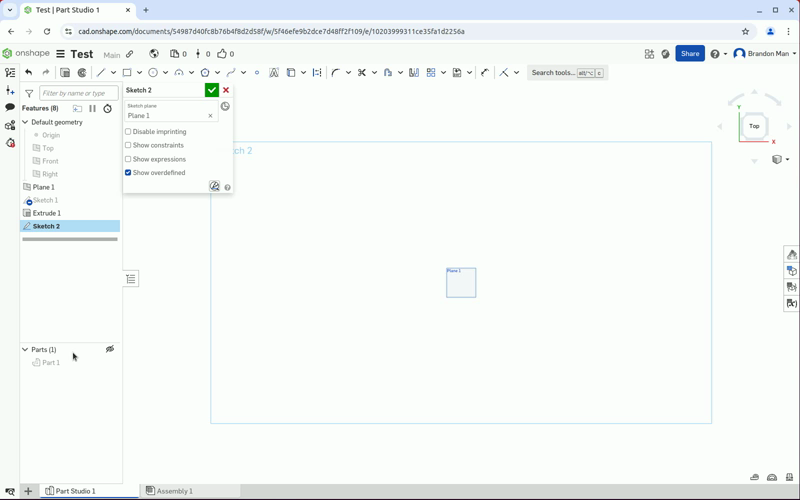
key(l)
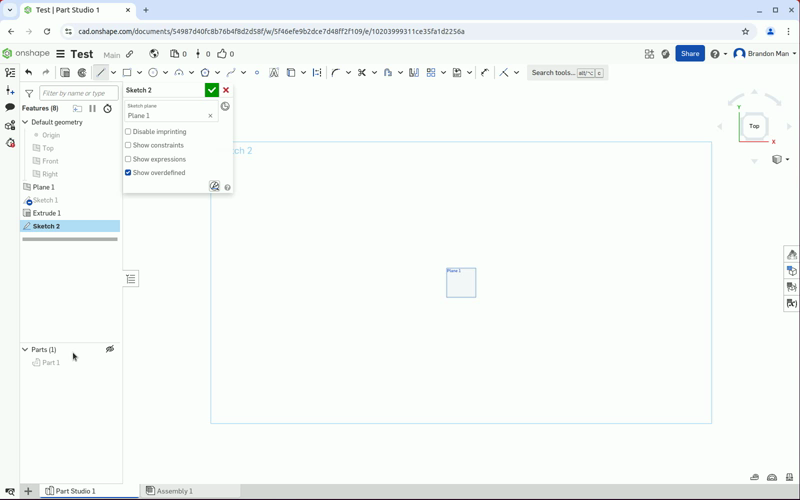
key_down(shift)
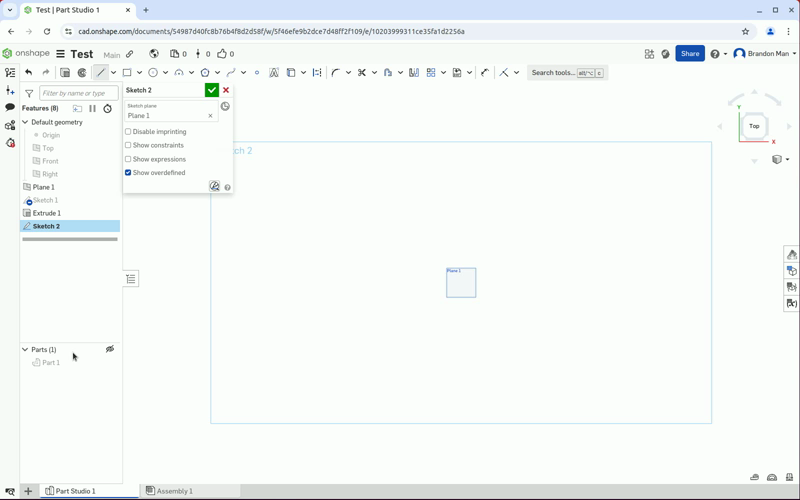
mouse_move(540, 254)
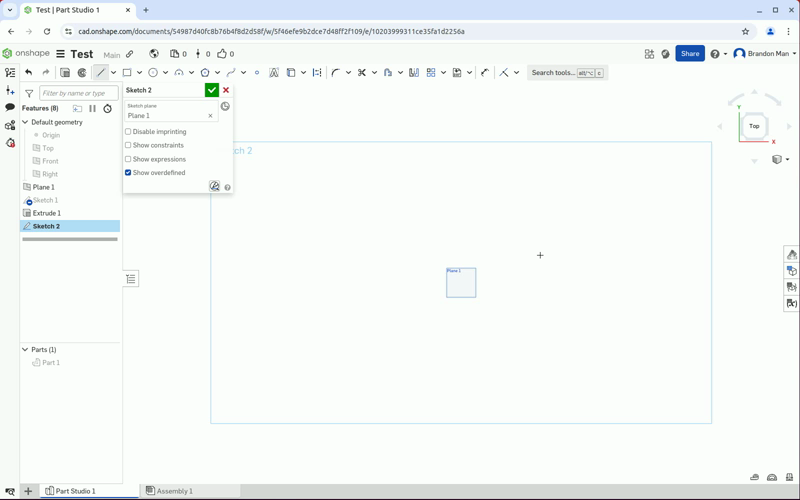
click(540, 254)
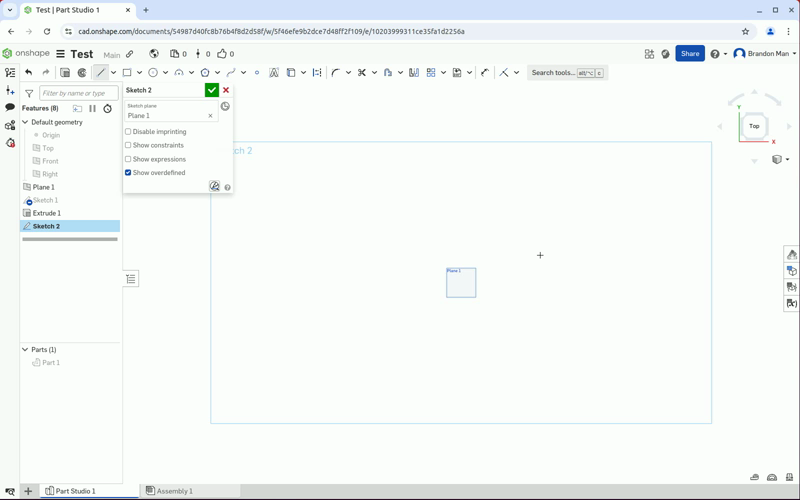
key_up(shift)
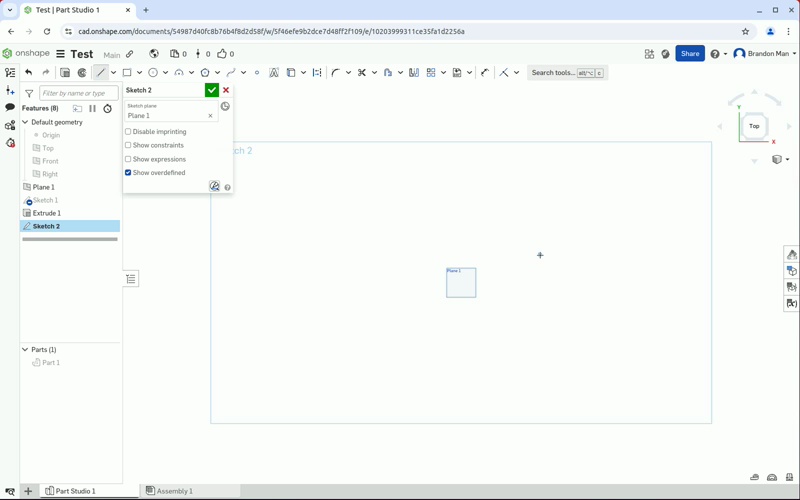
key_down(shift)
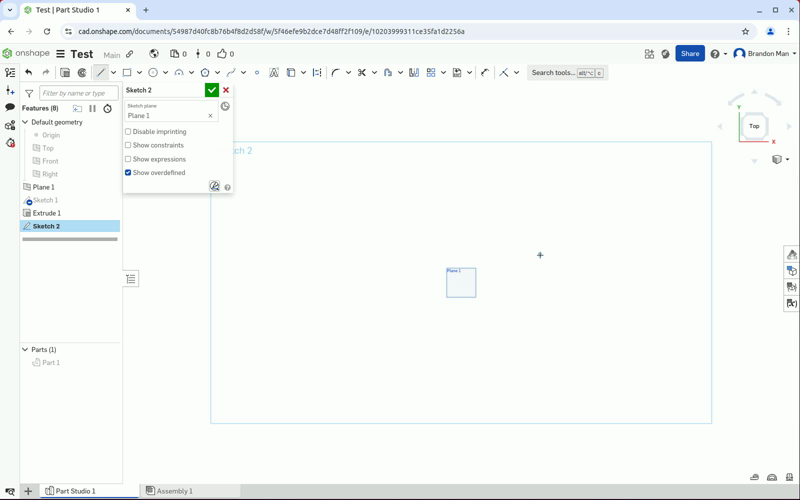
mouse_move(570, 254)
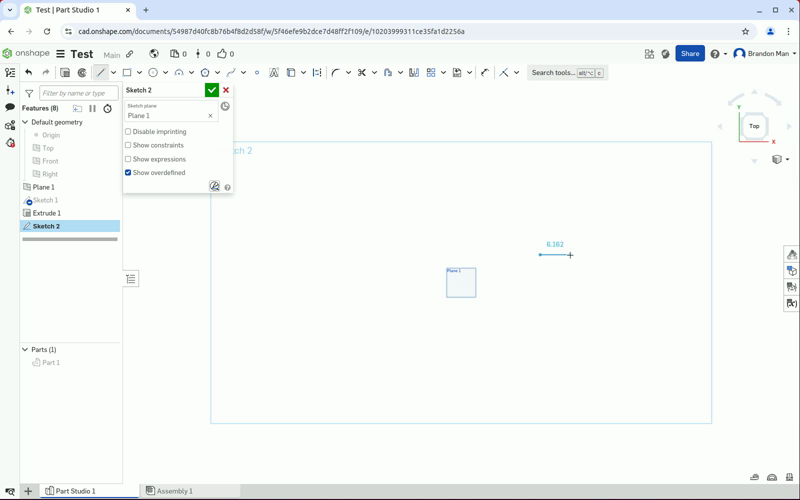
mouse_move(560, 274)
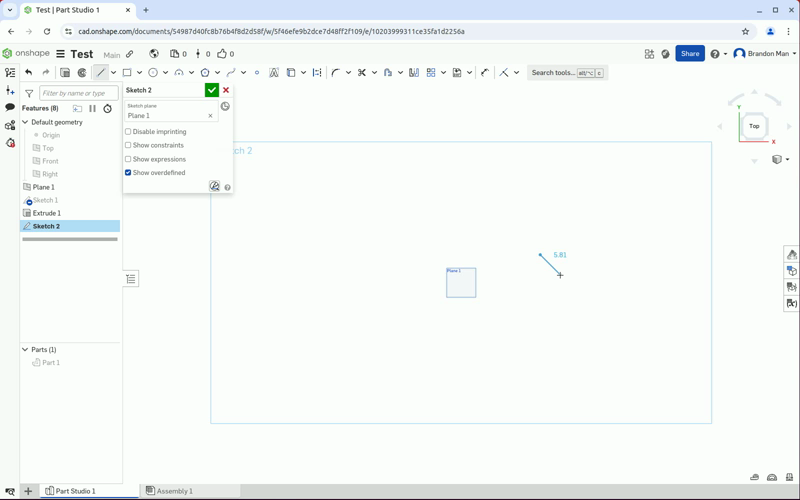
click(560, 274)
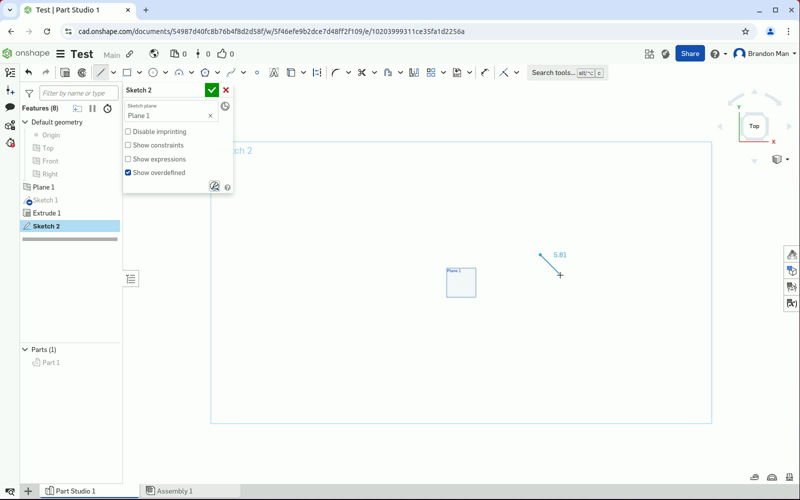
key_up(shift)
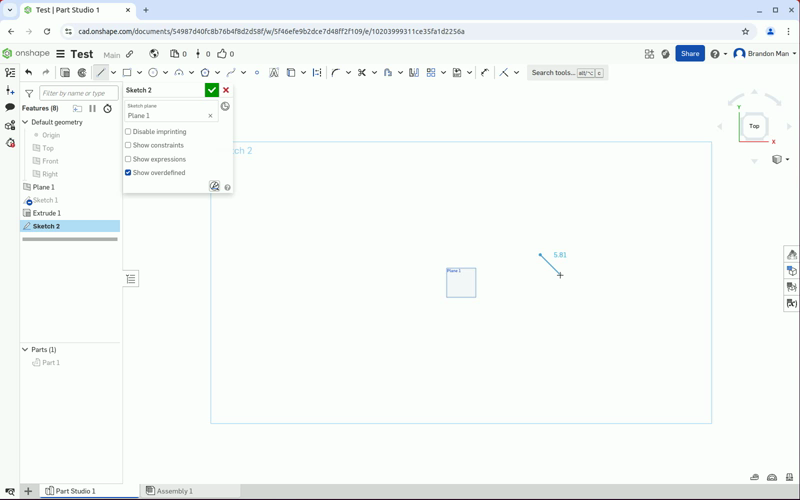
key_down(shift)
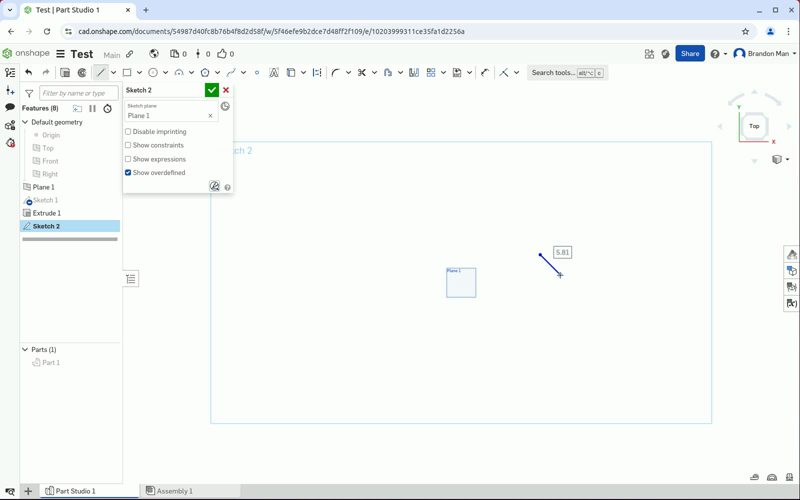
mouse_move(589, 274)
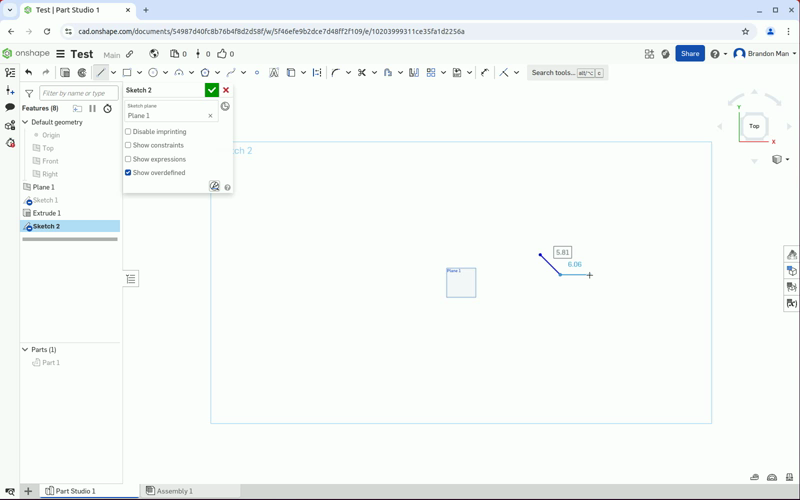
mouse_move(560, 260)
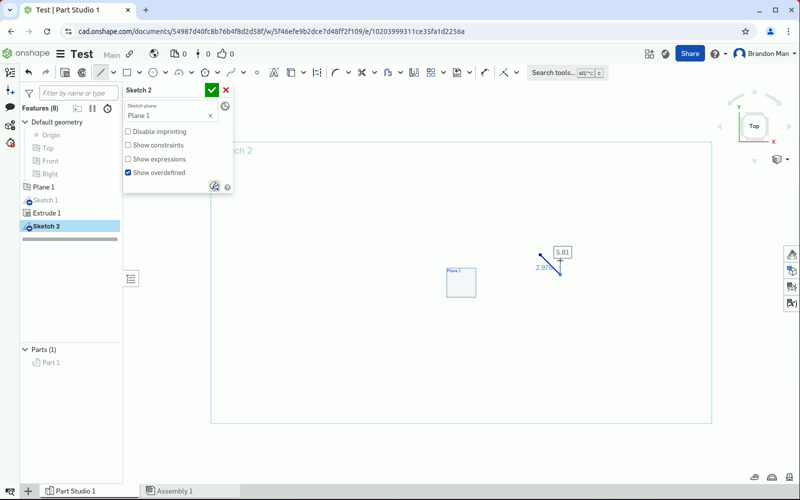
click(560, 260)
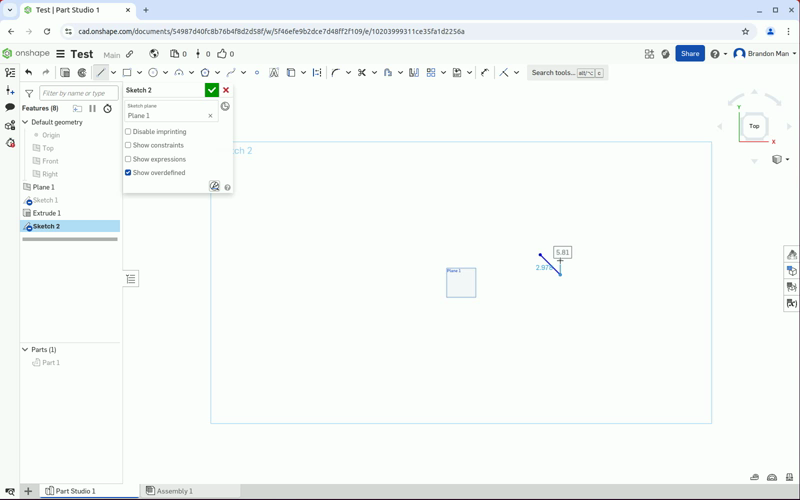
key_up(shift)
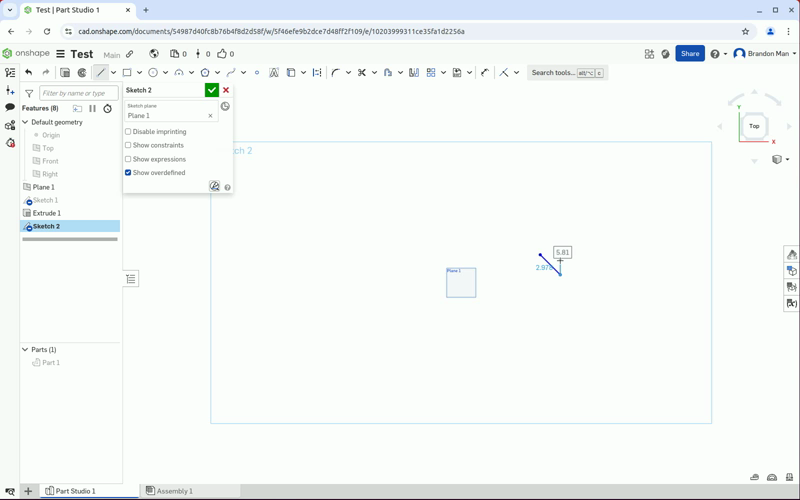
key_down(shift)
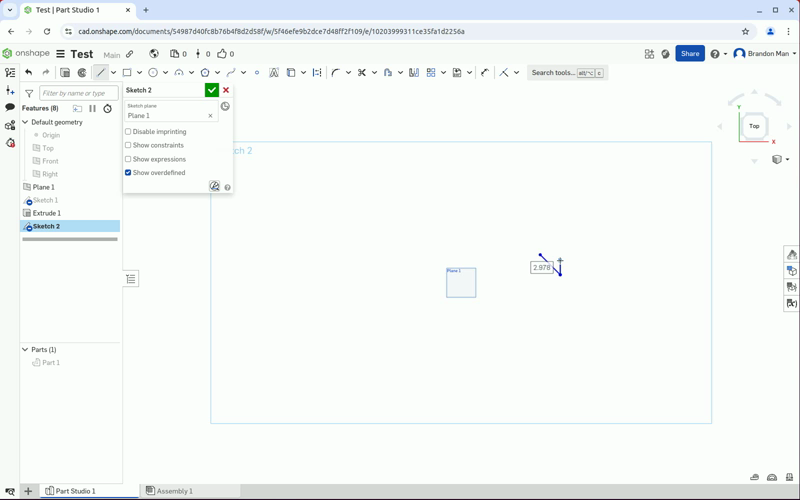
mouse_move(589, 260)
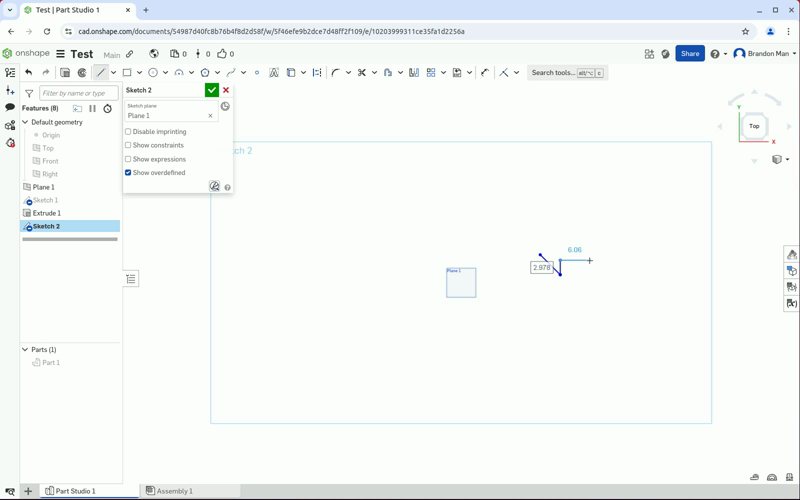
mouse_move(540, 240)
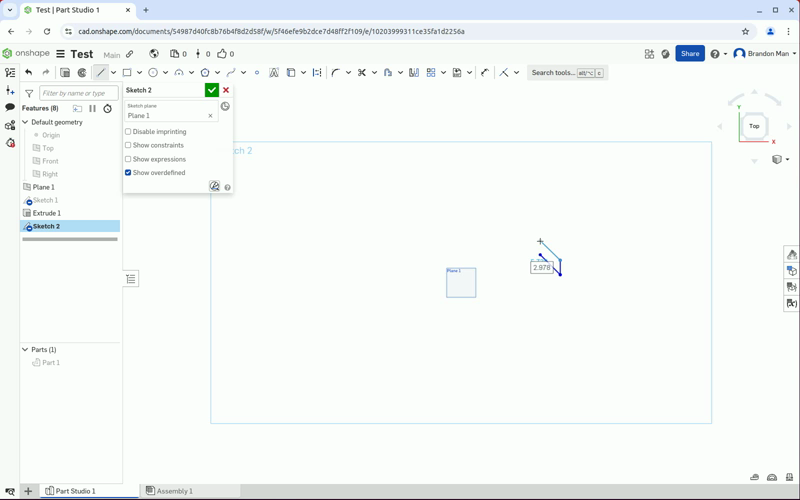
click(540, 240)
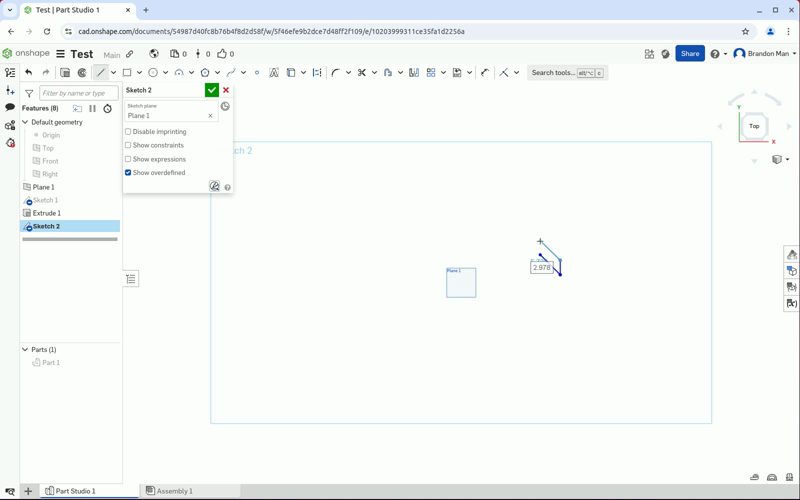
key_up(shift)
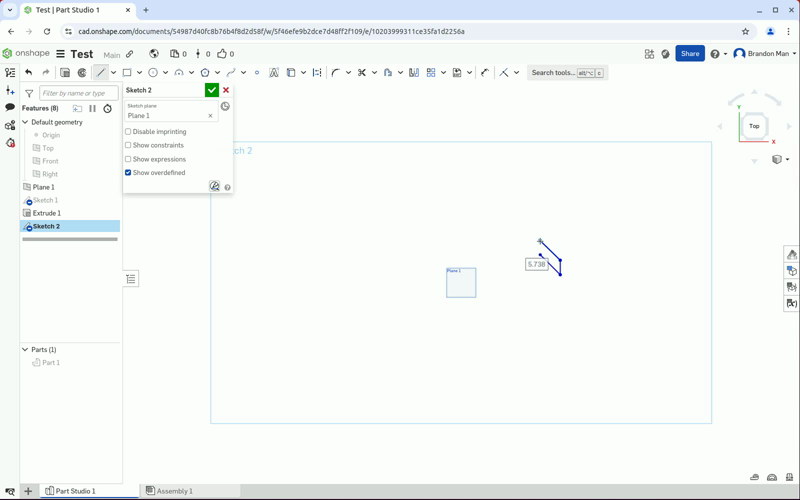
mouse_move(570, 240)
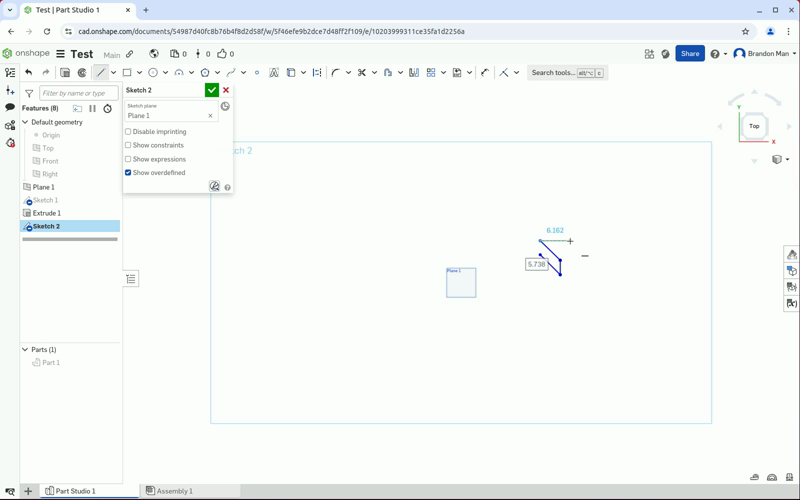
key_down(shift)
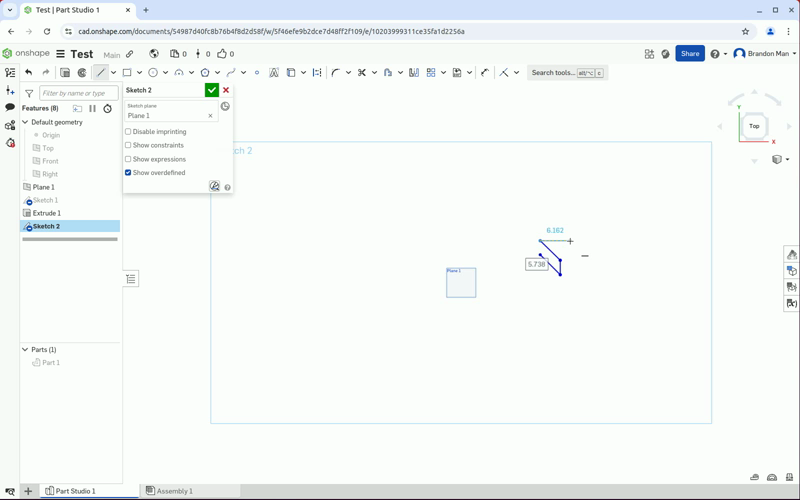
mouse_move(540, 254)
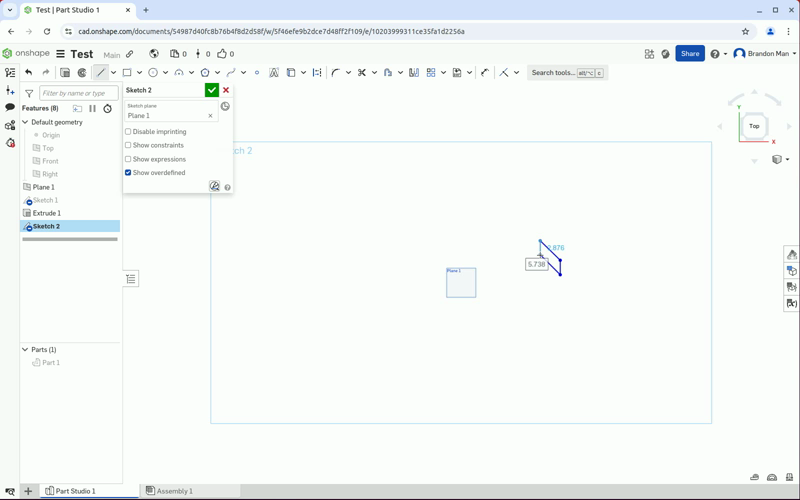
key_up(shift)
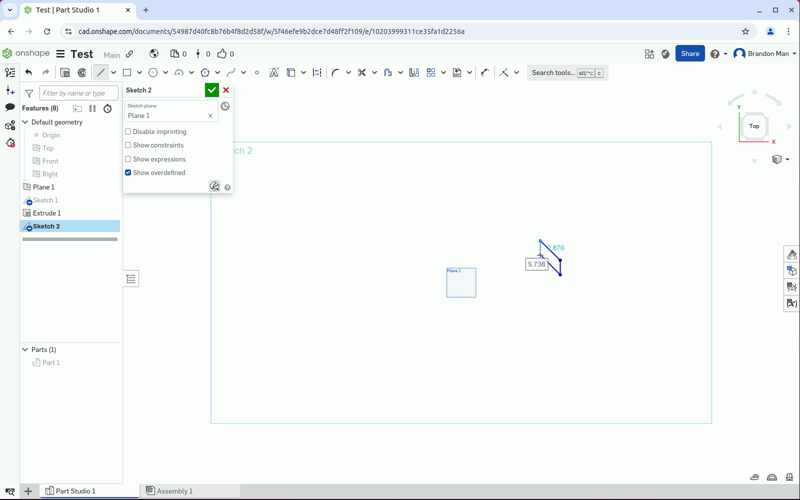
click(540, 254)
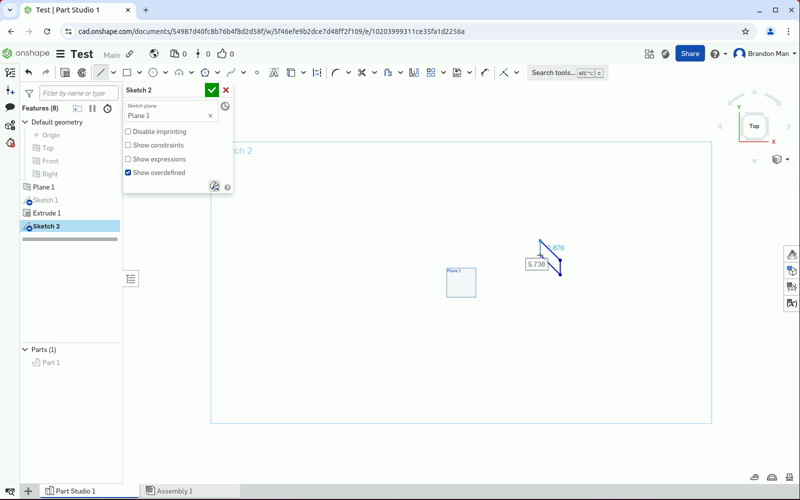
key(esc)
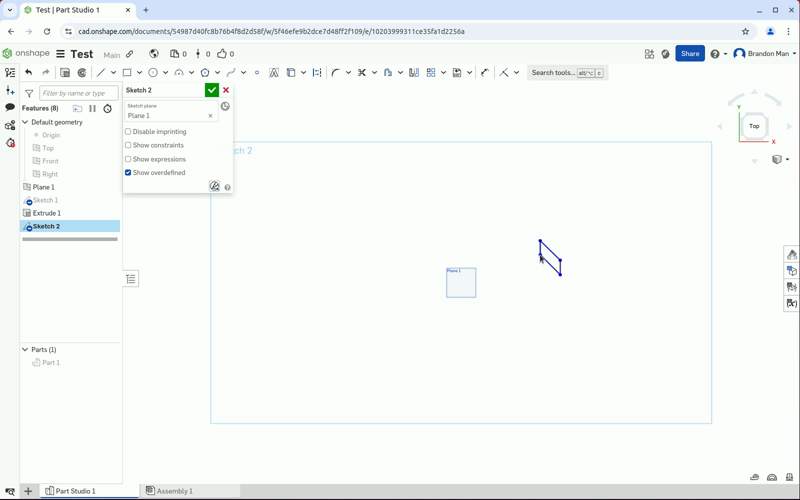
mouse_move(551, 261)
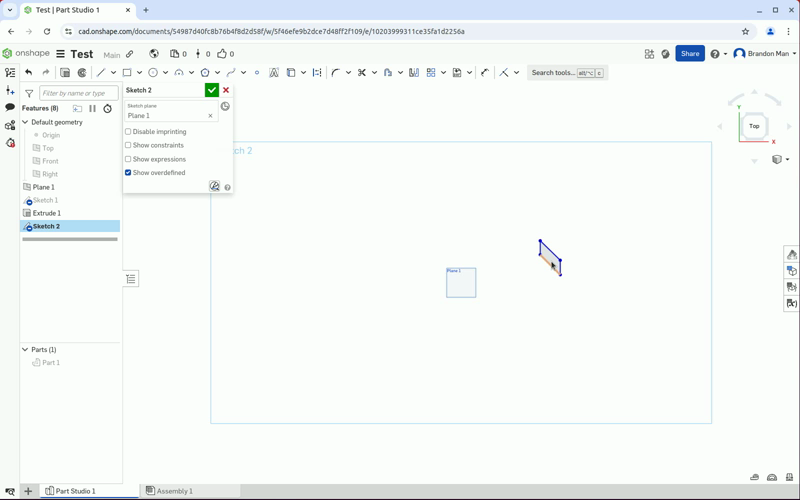
scroll(6)
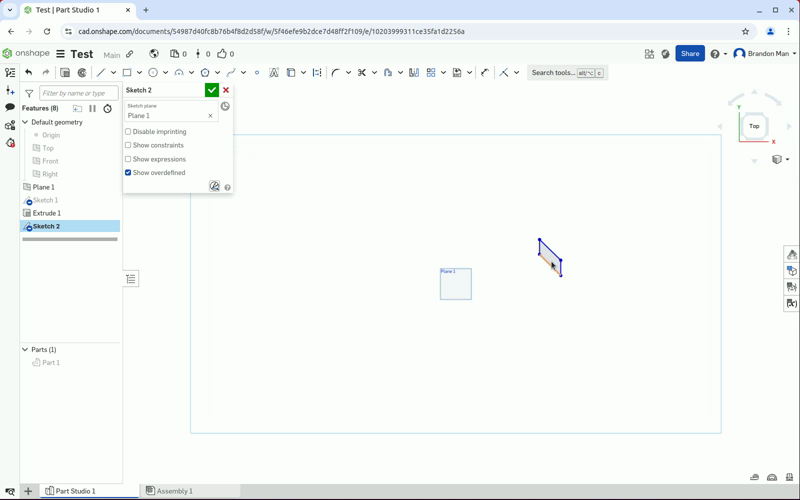
scroll(6)
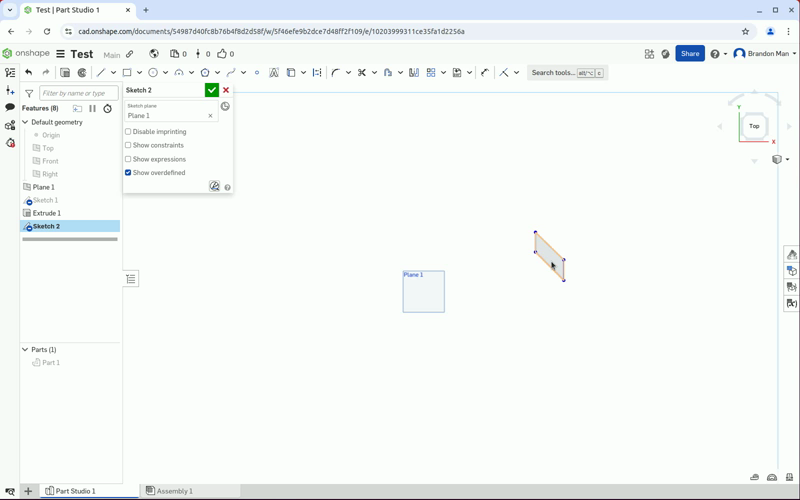
scroll(6)
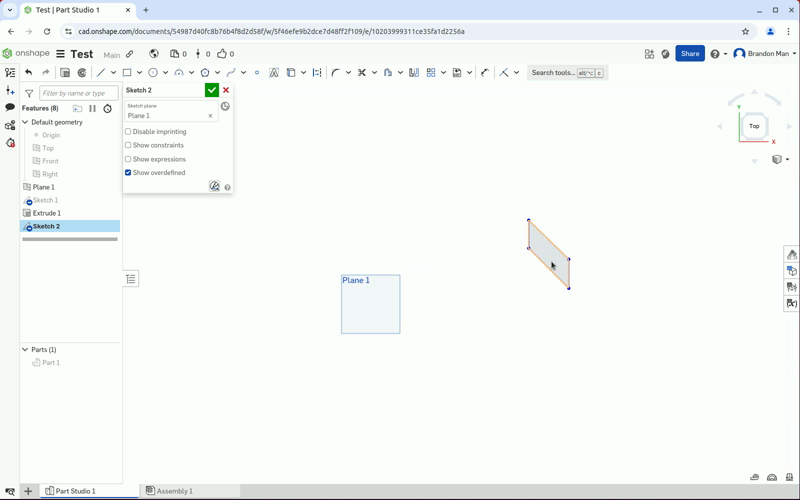
scroll(6)
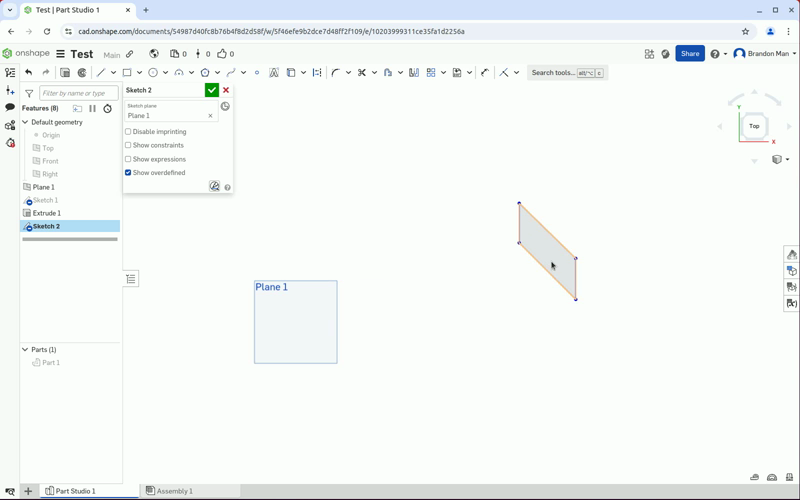
scroll(6)
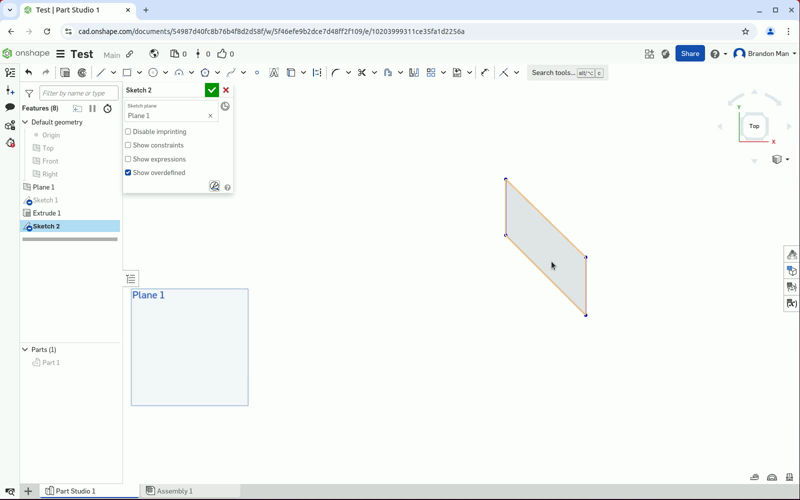
scroll(6)
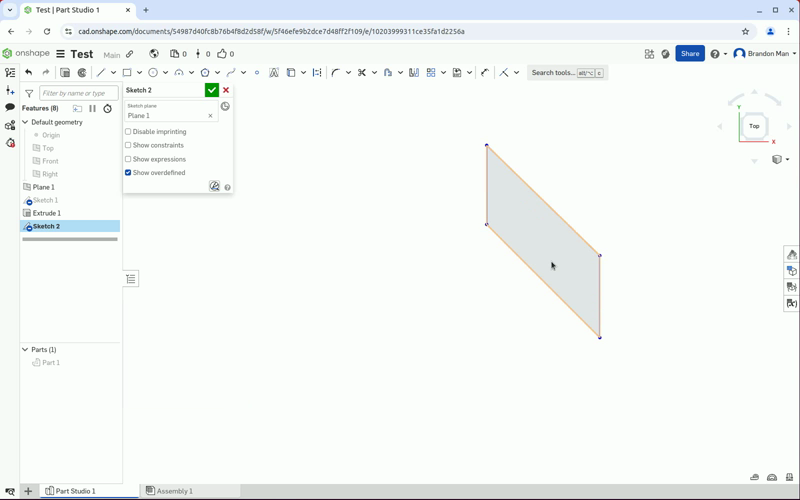
scroll(6)
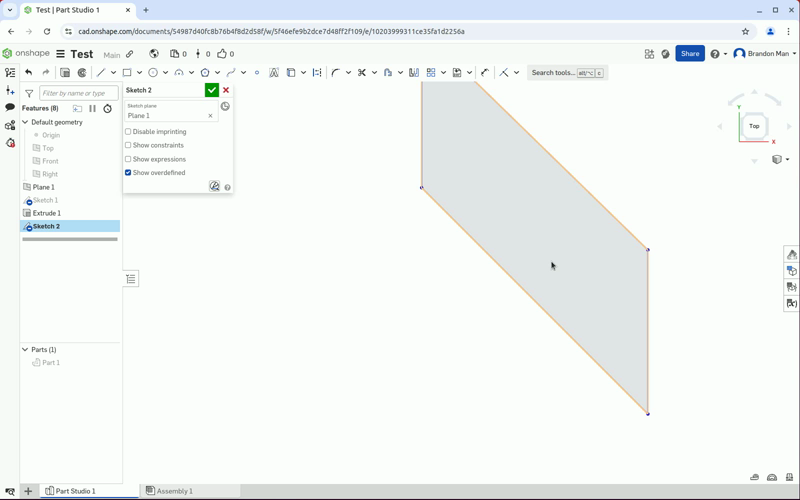
click(551, 261)
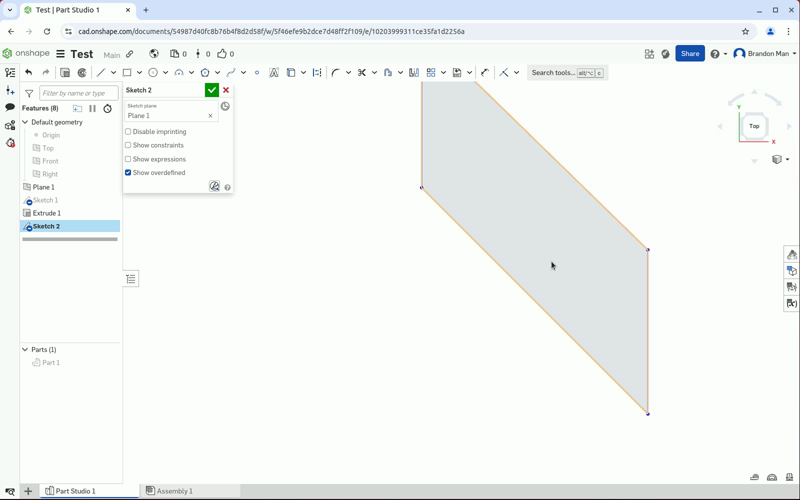
scroll(-6)
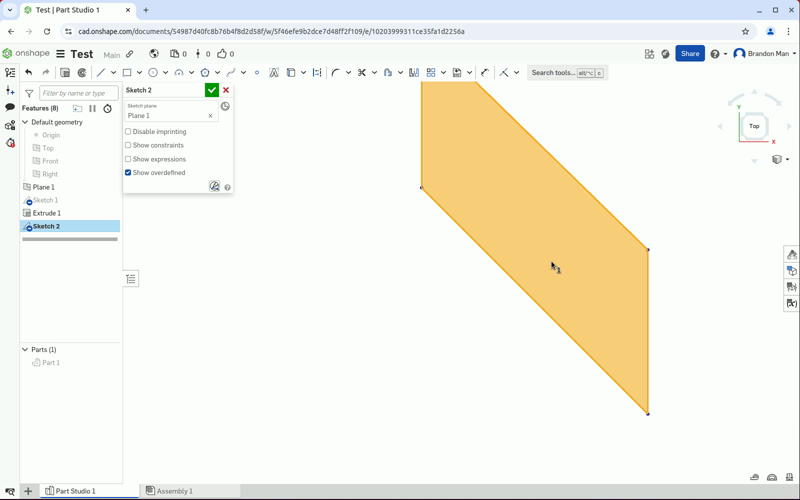
scroll(-6)
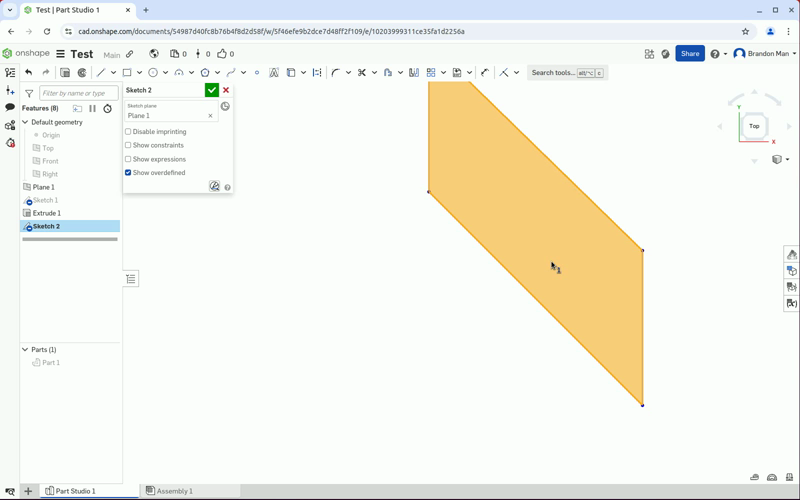
scroll(-6)
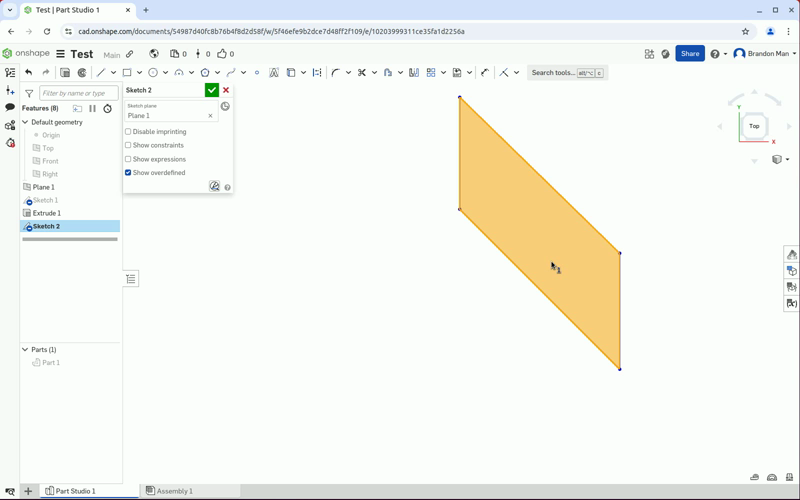
scroll(-6)
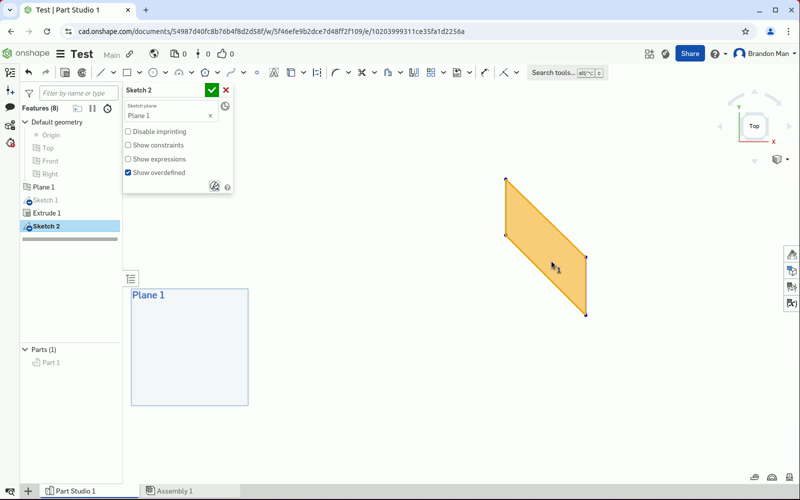
scroll(-6)
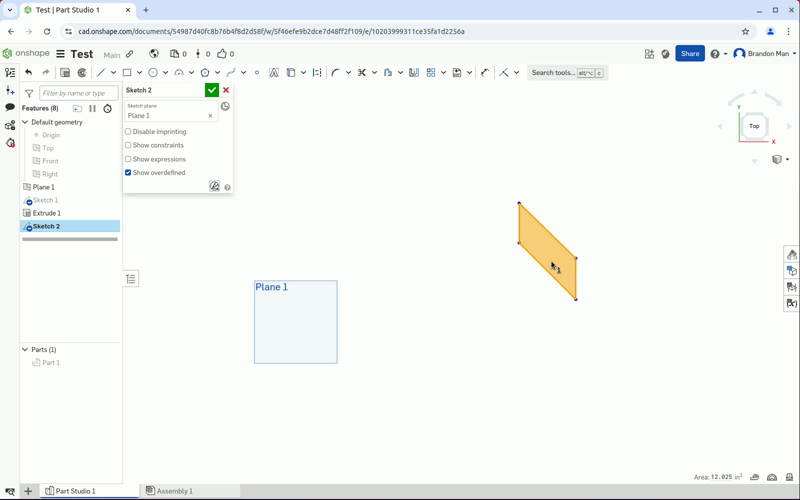
scroll(-6)
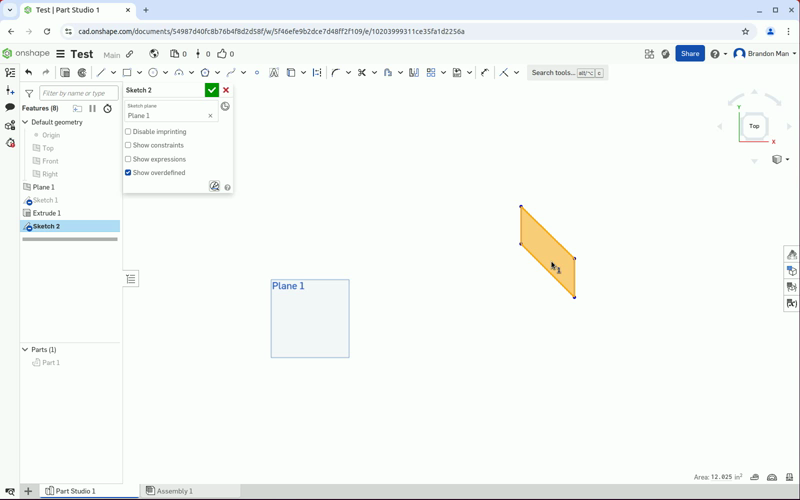
scroll(-6)
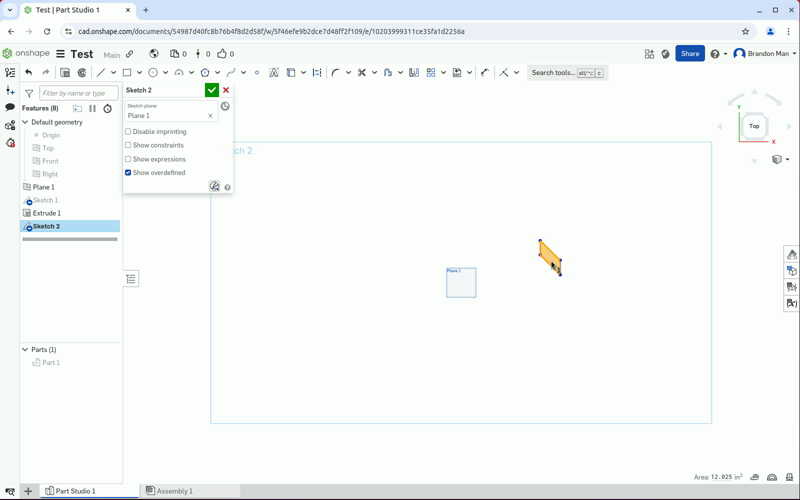
mouse_move(73, 352)
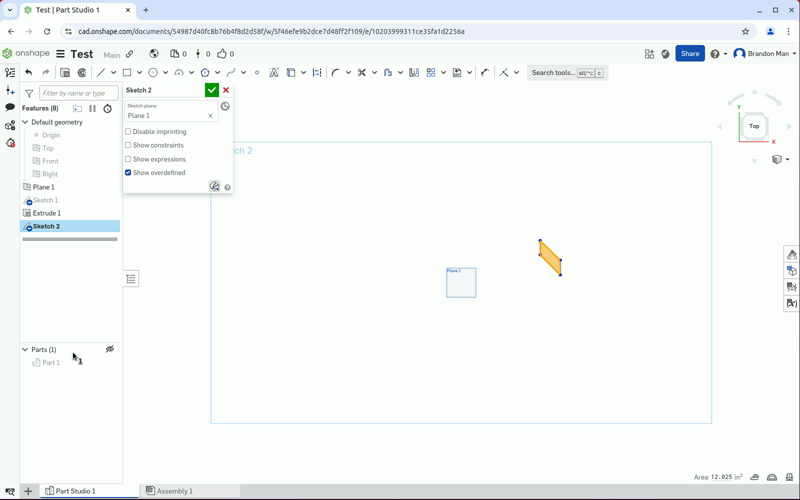
key(shift+y)
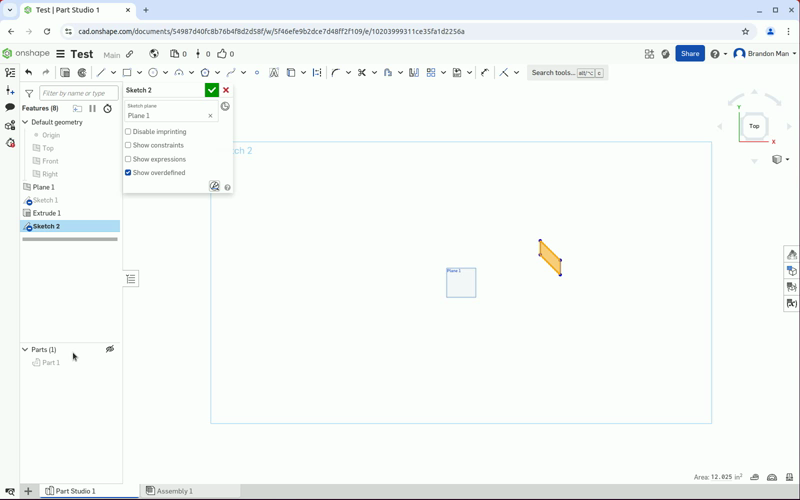
key(shift+e)
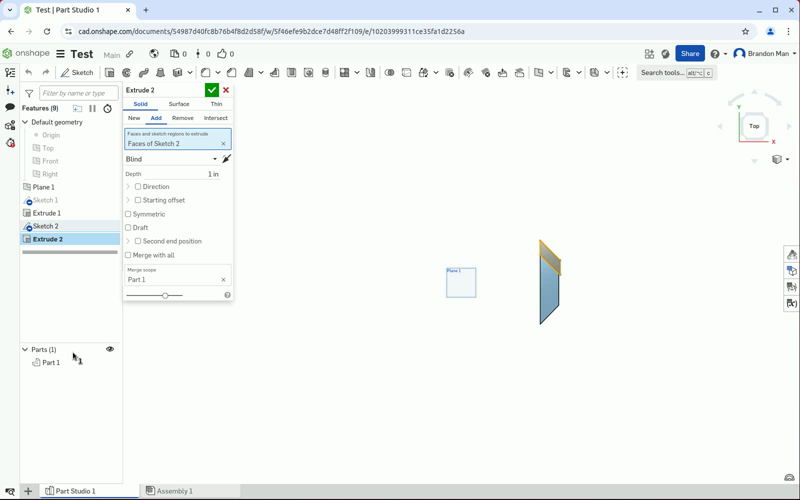
mouse_move(143, 106)
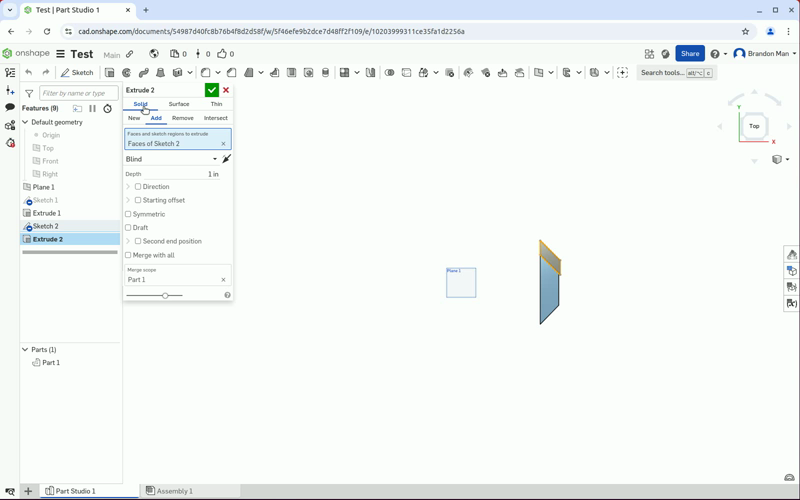
click(143, 106)
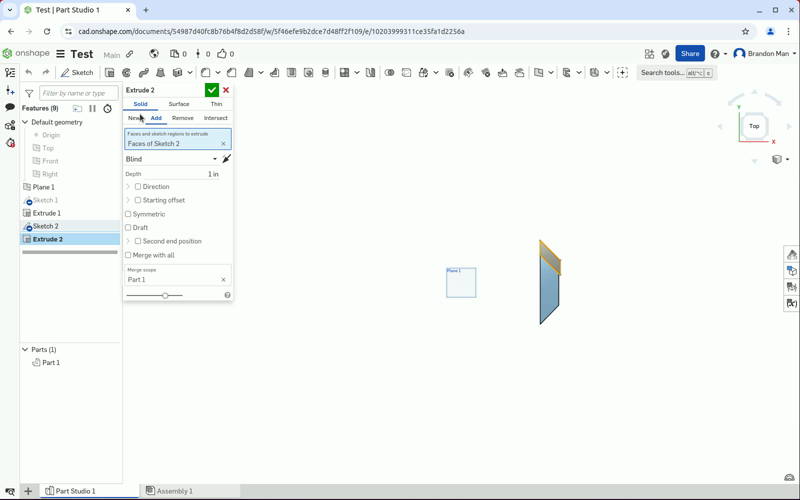
mouse_move(137, 120)
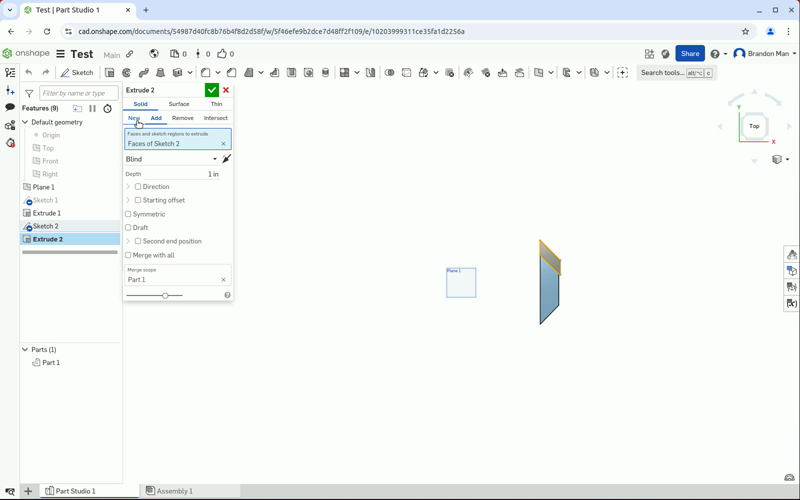
click(137, 120)
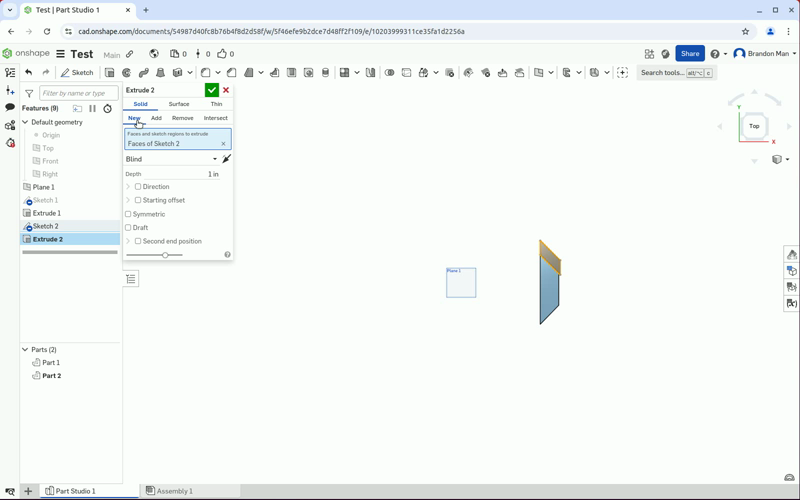
key(tab, 4)
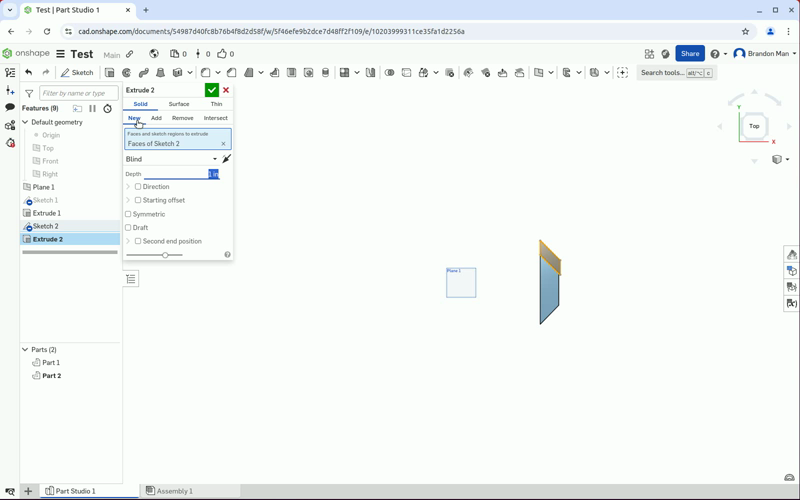
text(0.481)
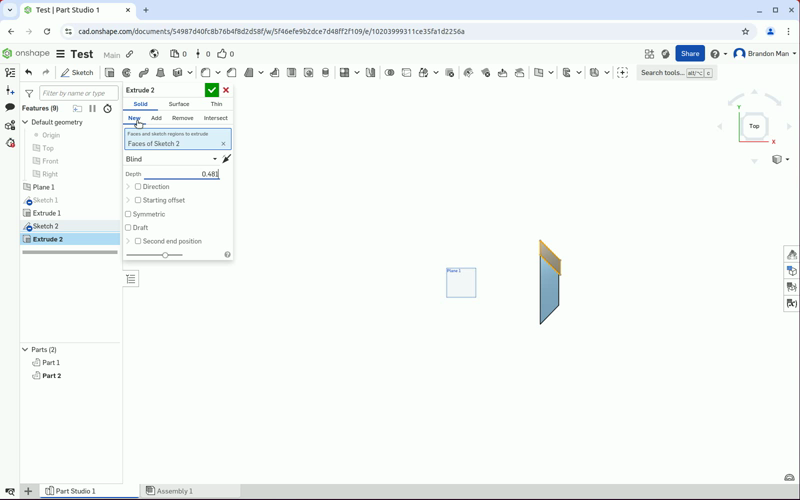
key(enter)
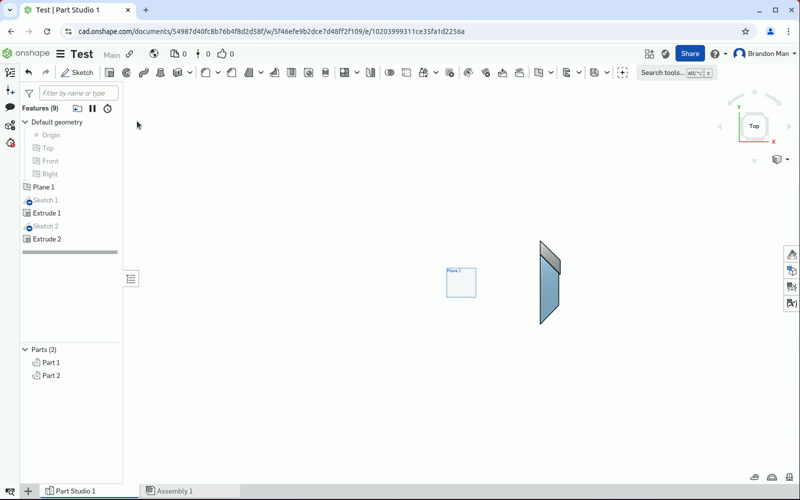
key(shift+h)
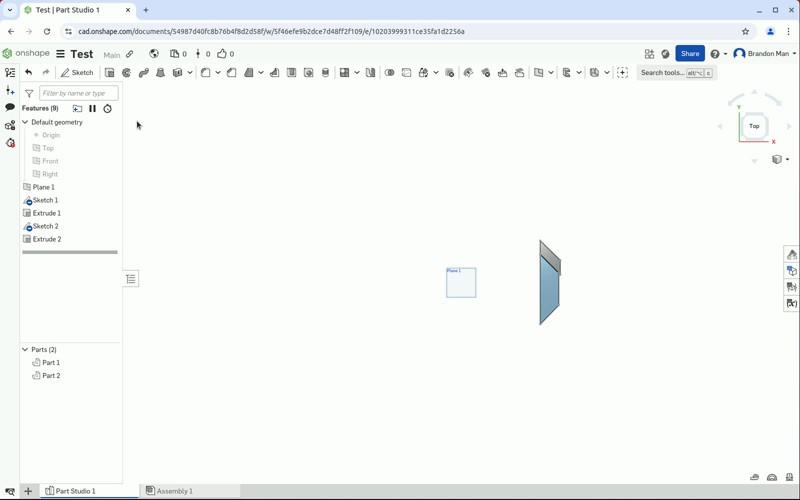
key(shift+h)
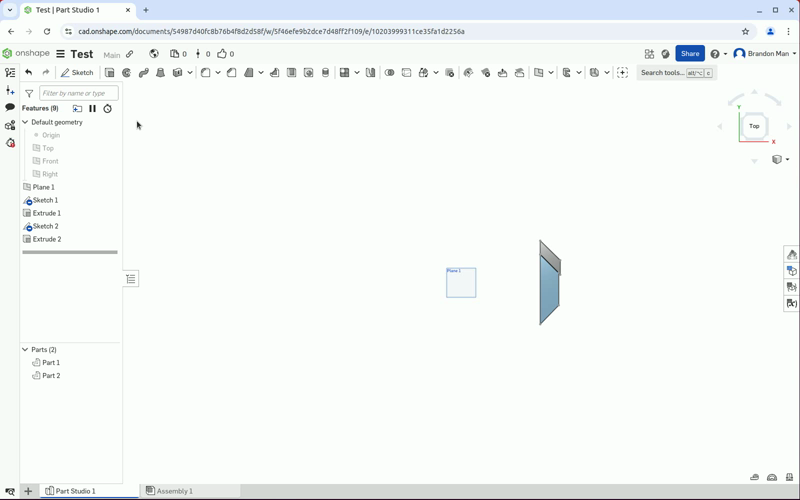
key(shift+7)
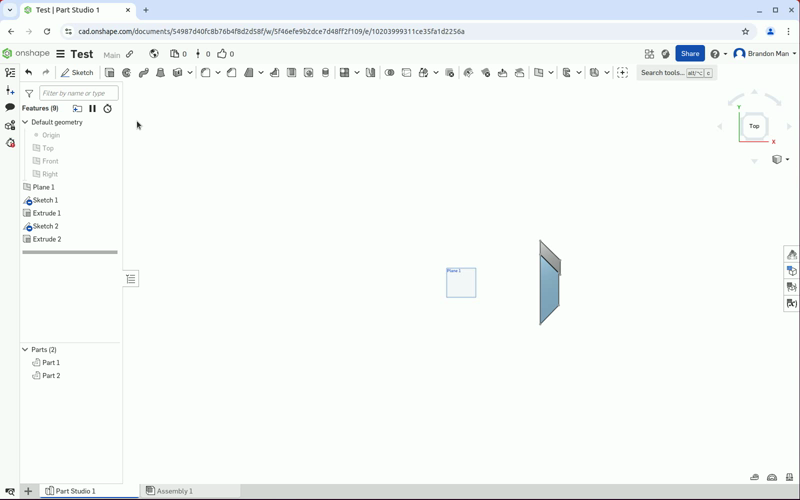
key(up, 3)
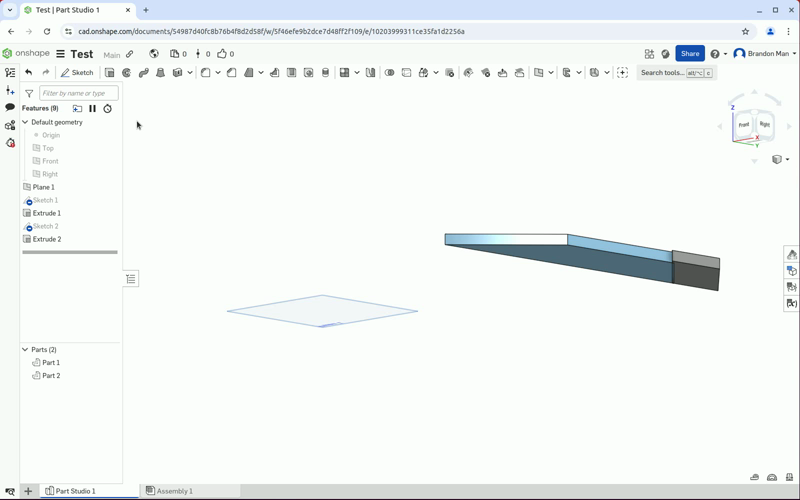
key(left, 3)
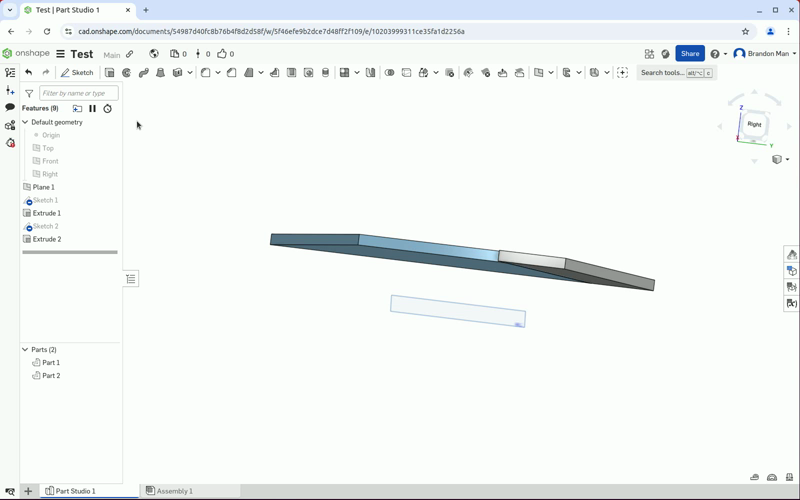
key(right, 3)
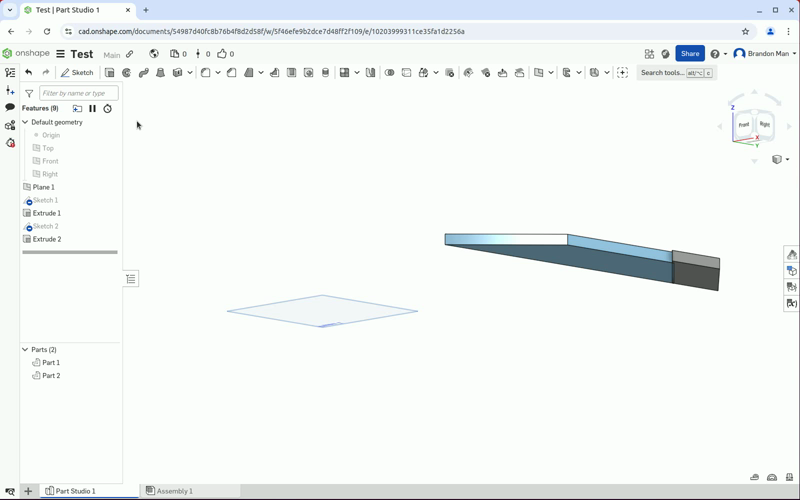
key(down, 3)
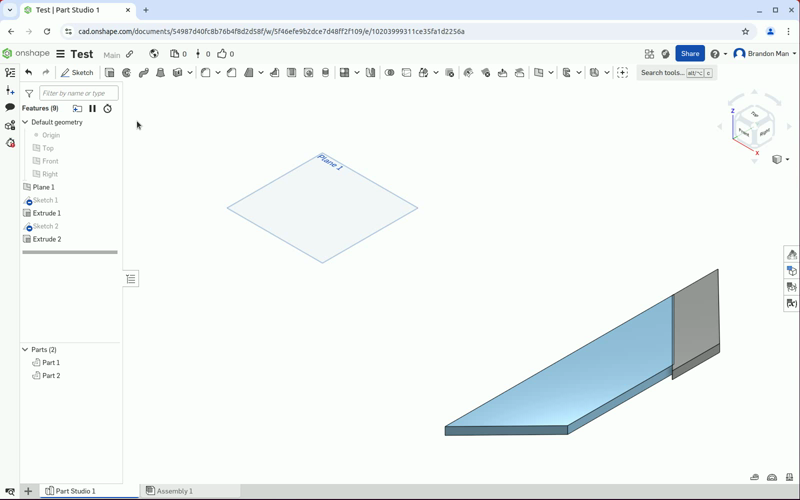
mouse_move(73, 189)
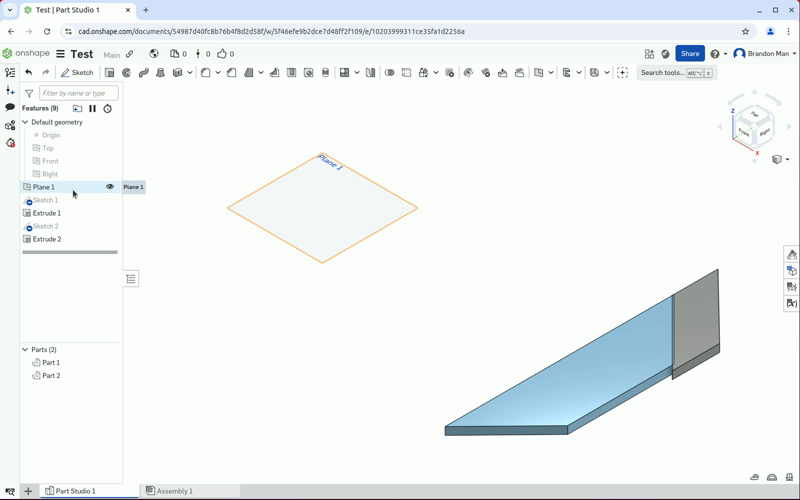
click(73, 189)